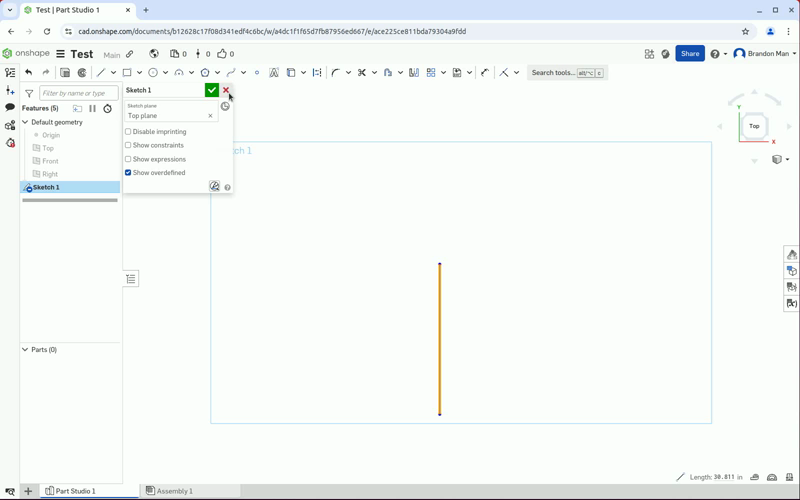
key(shift+h)
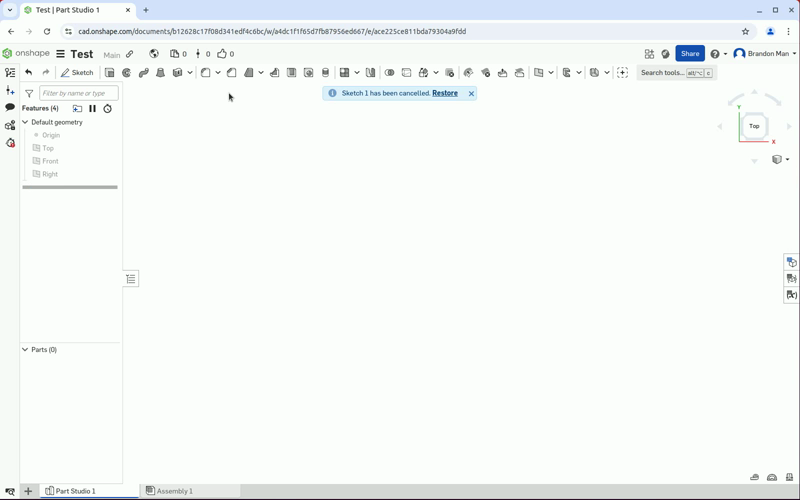
mouse_move(73, 352)
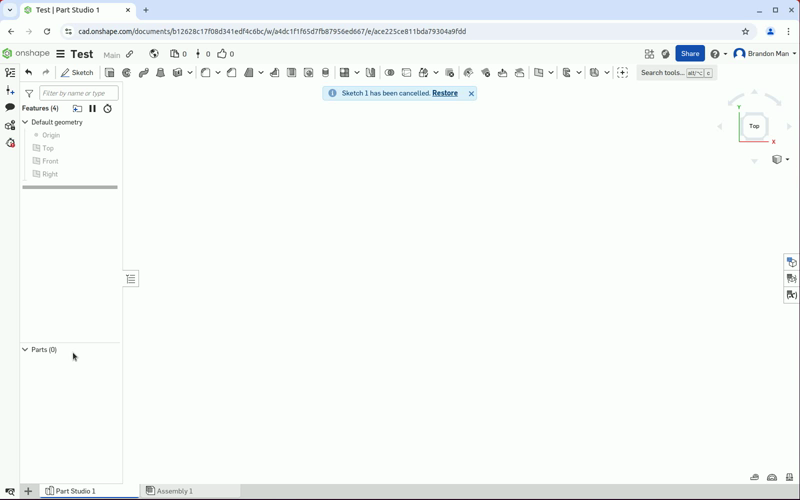
key(y)
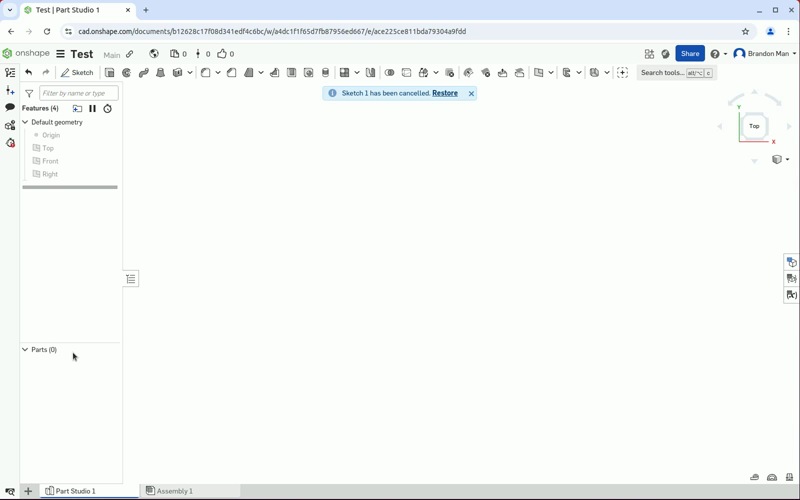
key(shift+p)
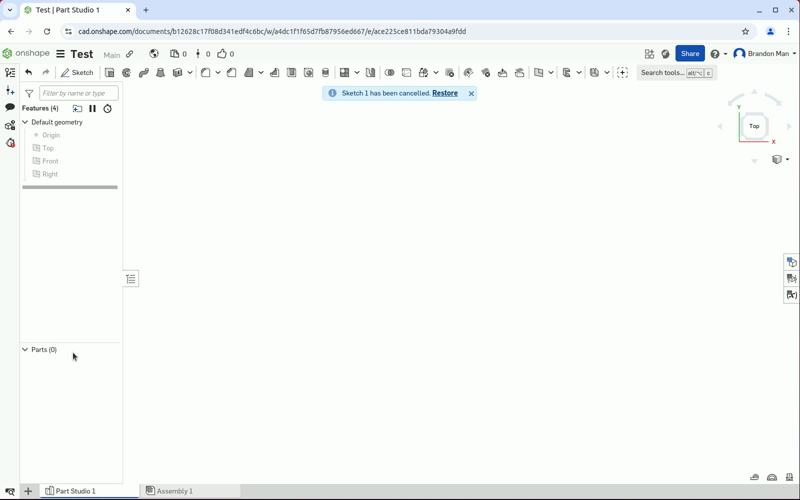
key(space)
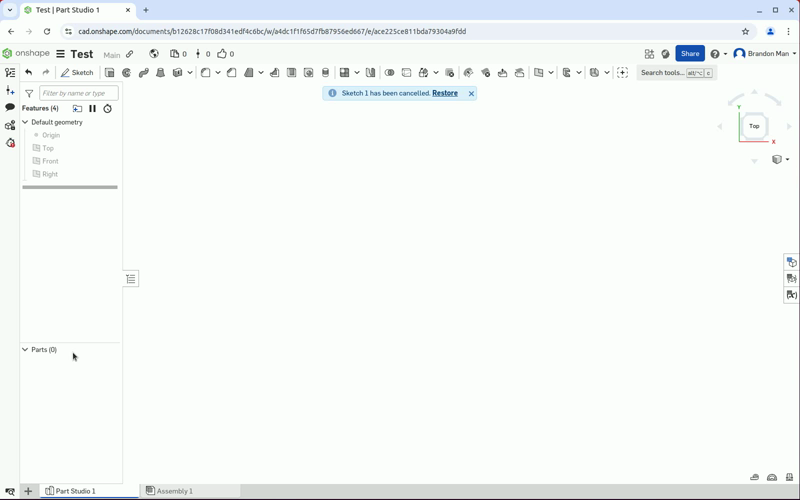
key_down(shift)
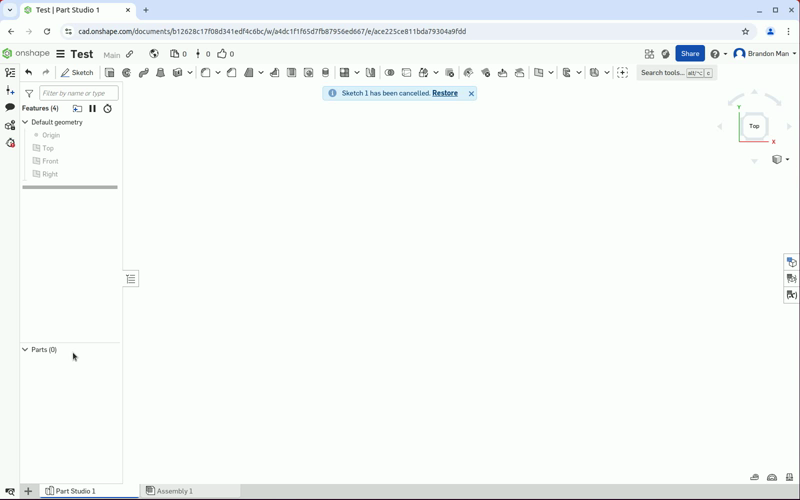
key(up)
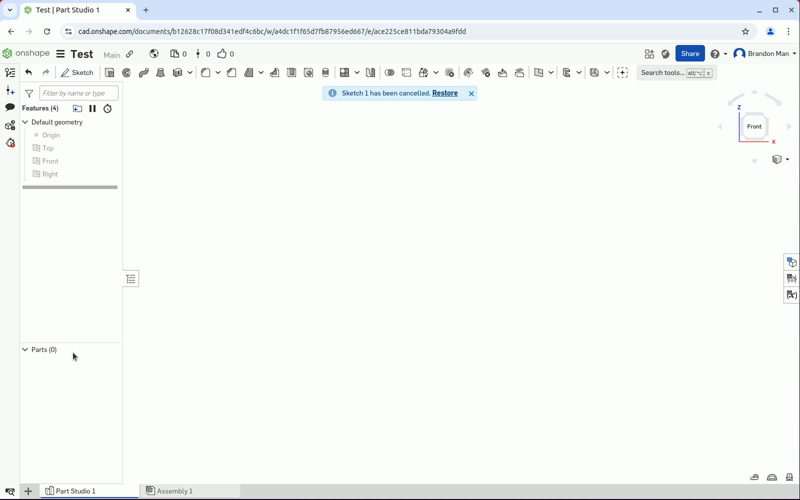
key_up(shift)
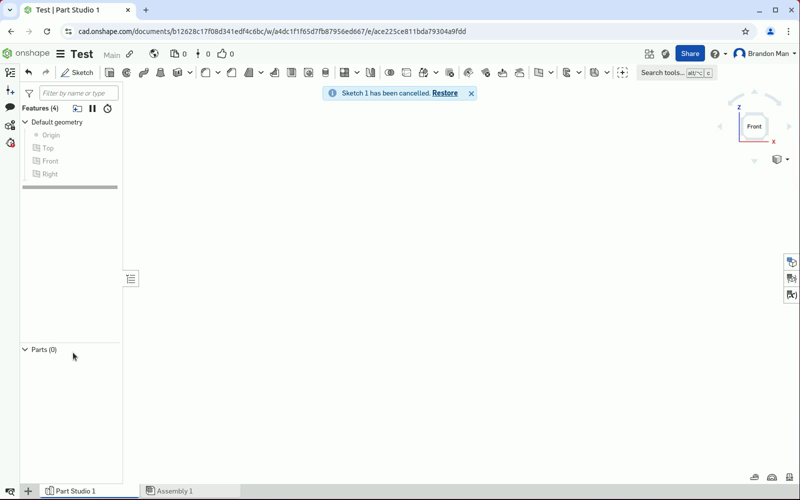
mouse_move(73, 352)
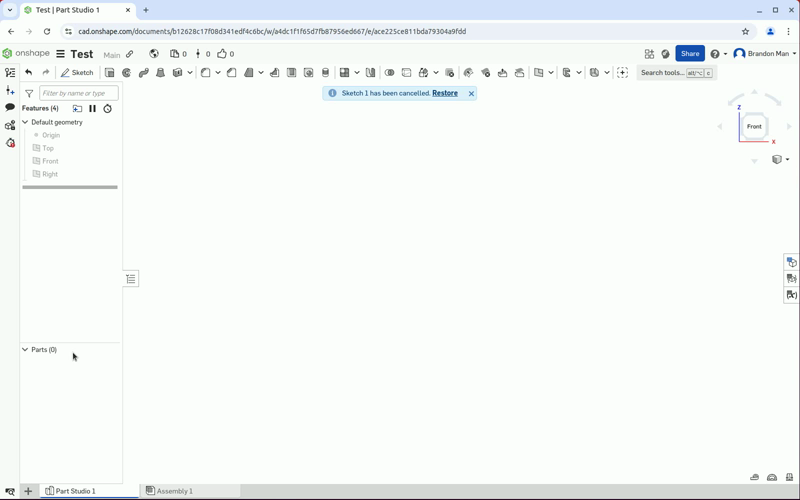
key(shift+y)
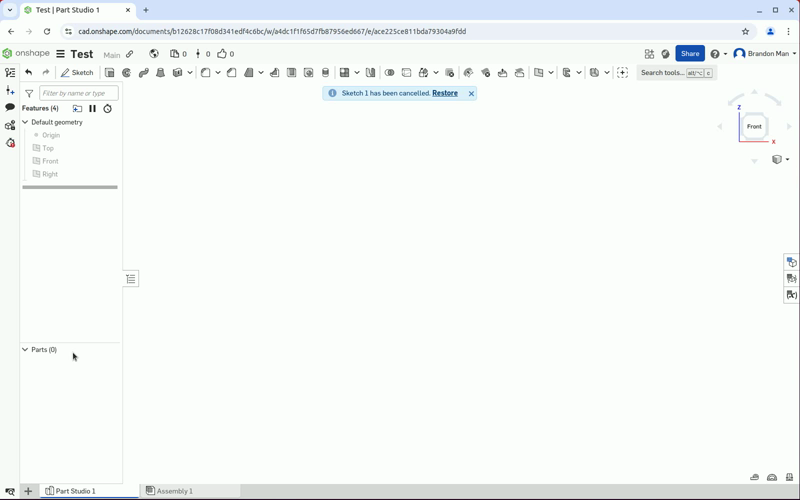
key(shift+s)
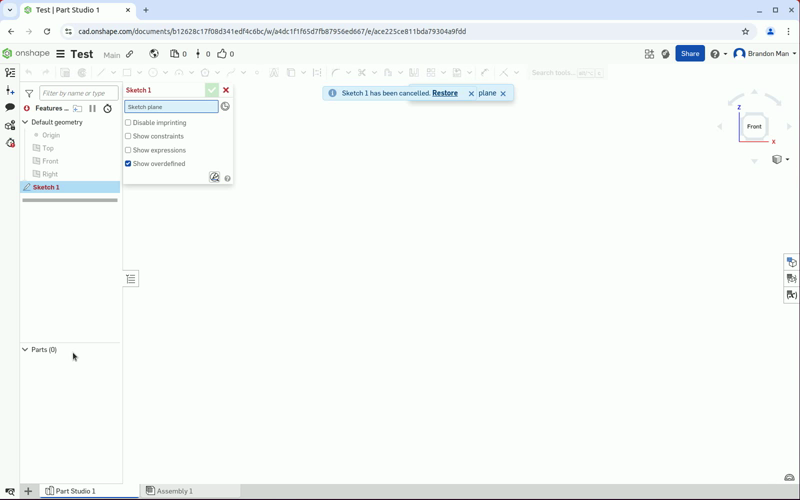
mouse_move(73, 163)
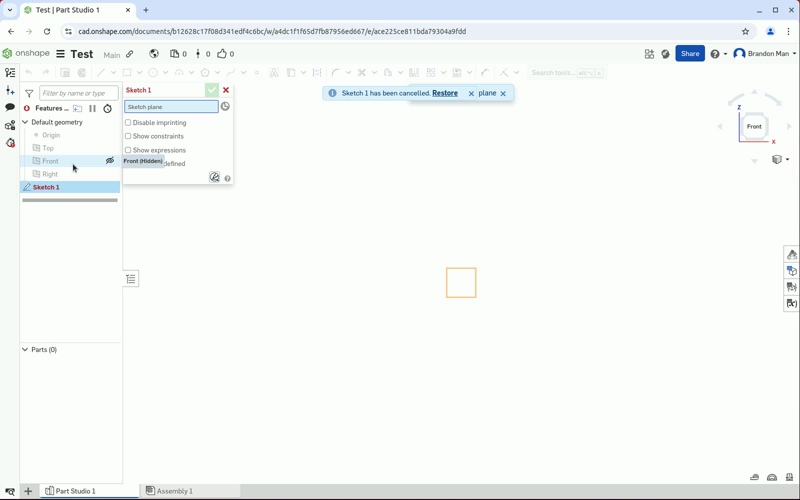
click(73, 163)
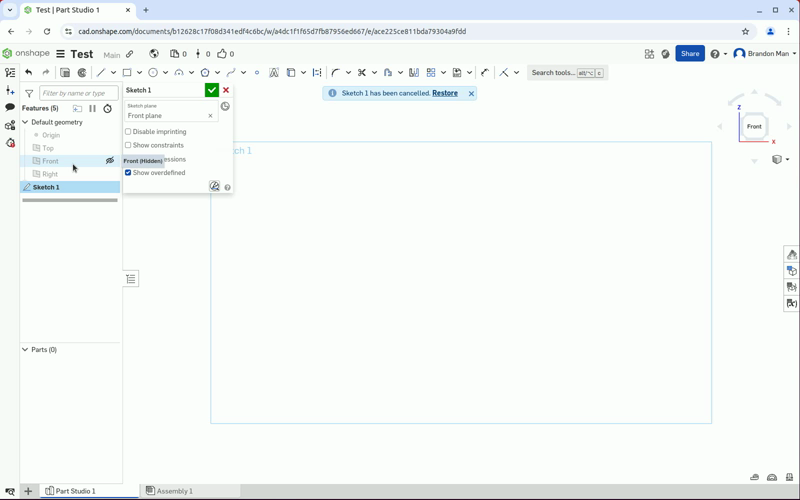
mouse_move(73, 352)
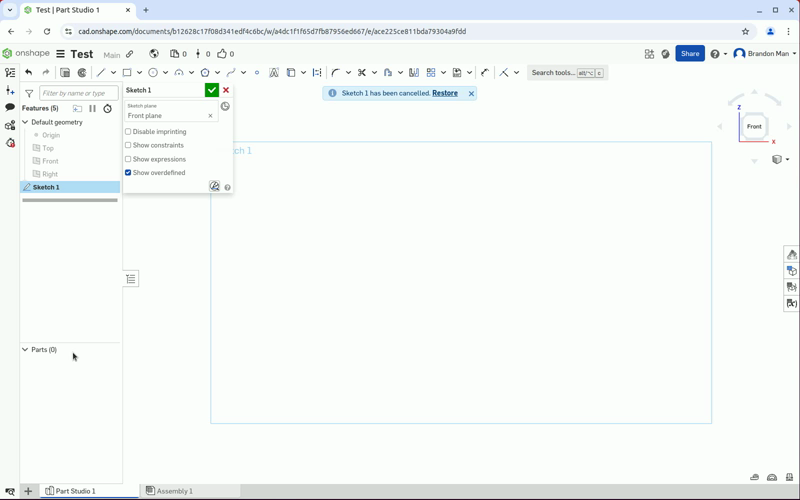
key(y)
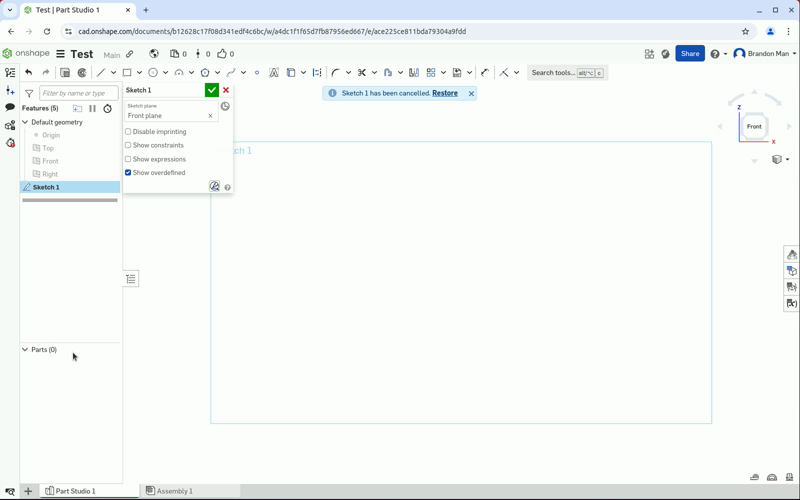
key(c)
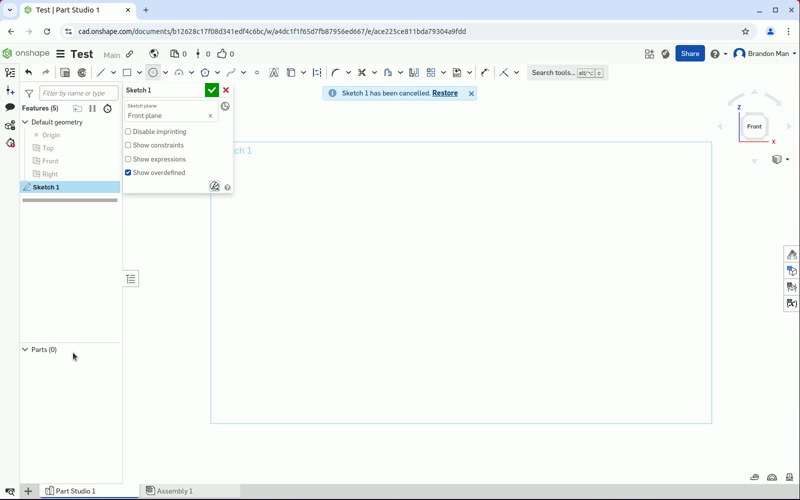
key_down(shift)
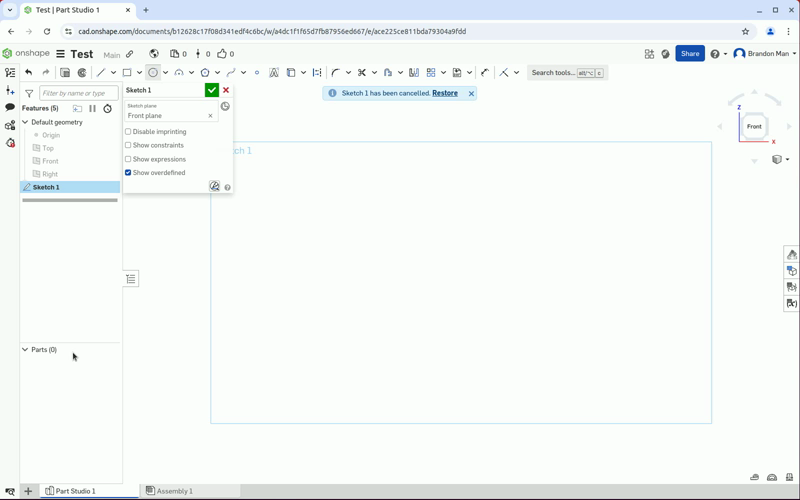
mouse_move(402, 282)
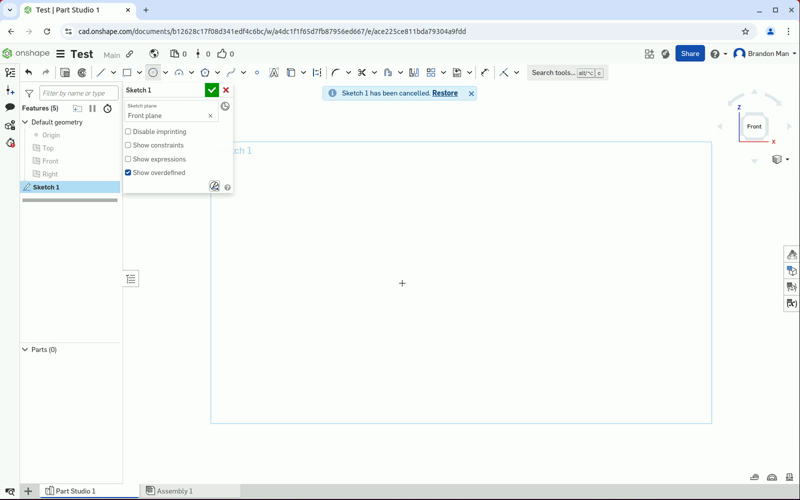
click(402, 282)
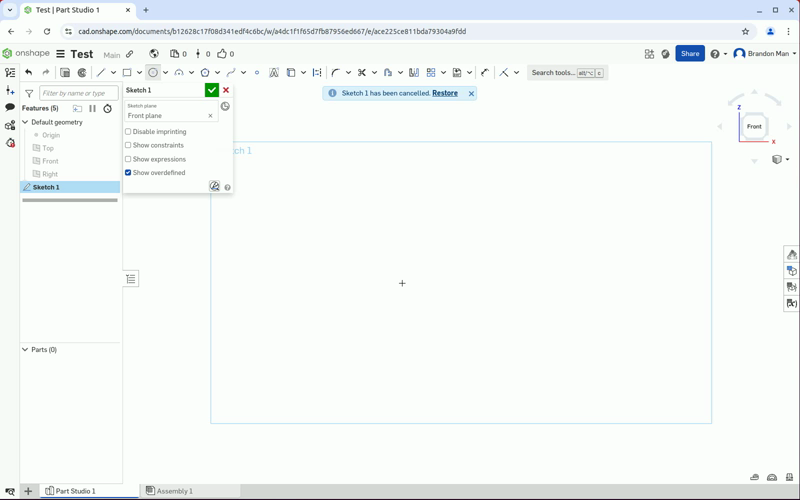
key_up(shift)
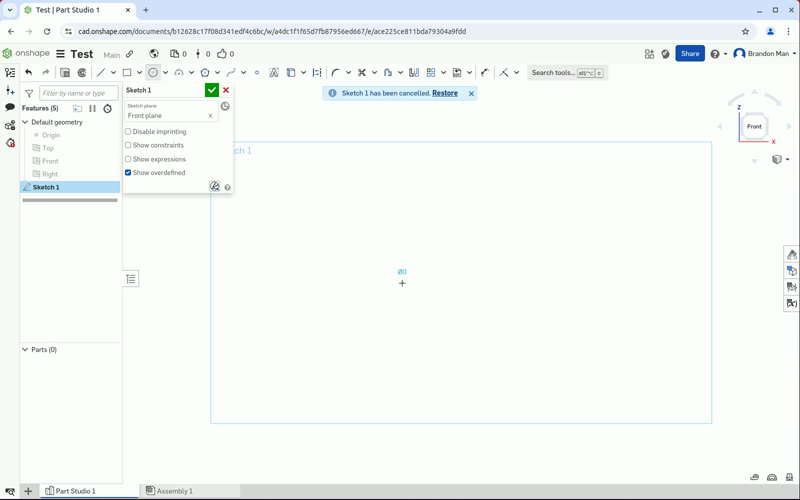
mouse_move(423, 282)
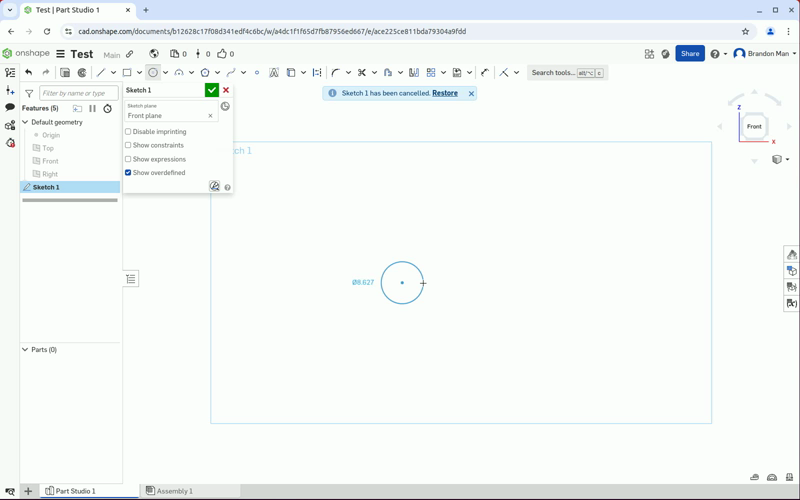
click(423, 282)
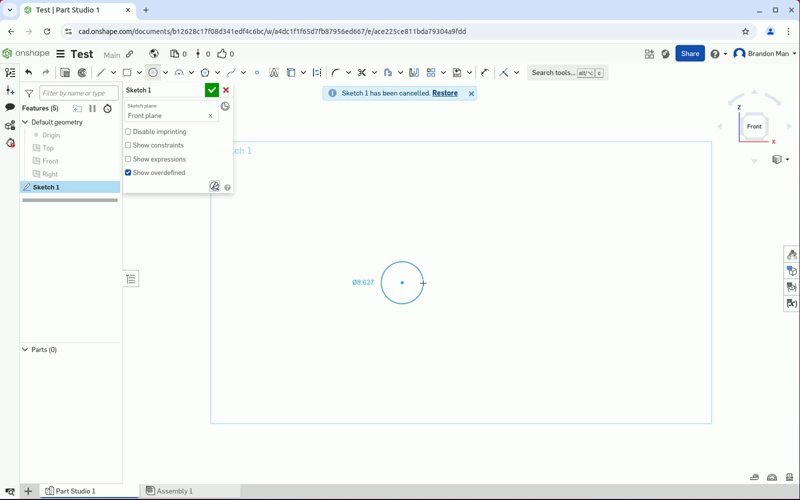
key(esc)
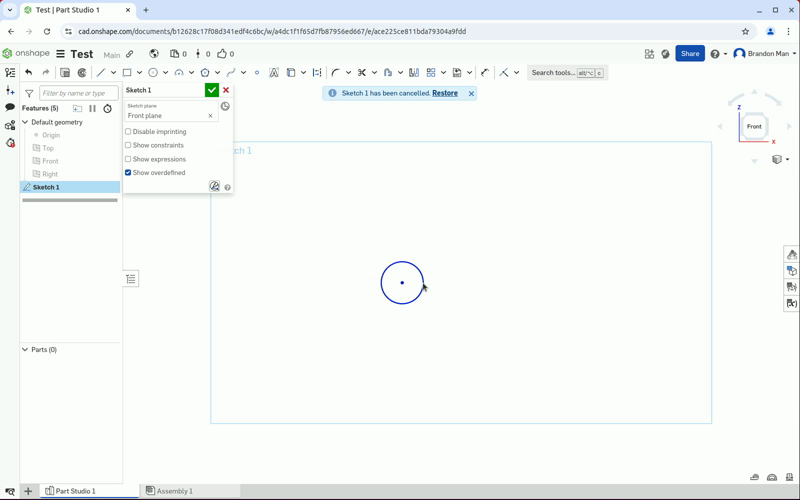
mouse_move(401, 294)
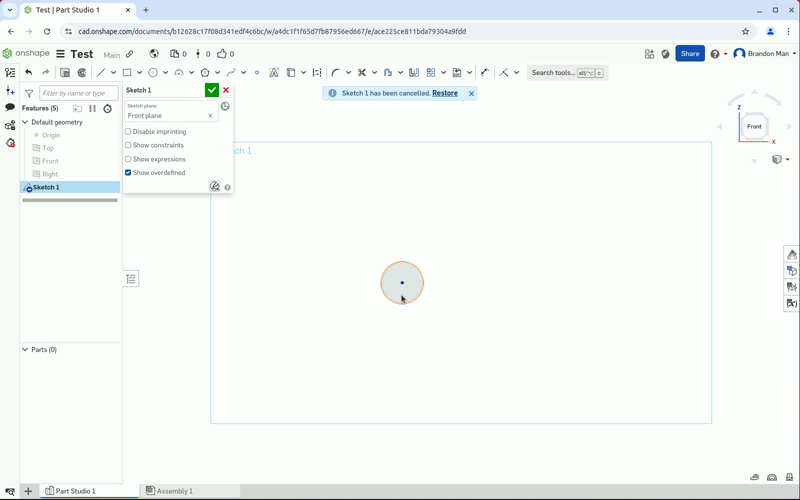
scroll(6)
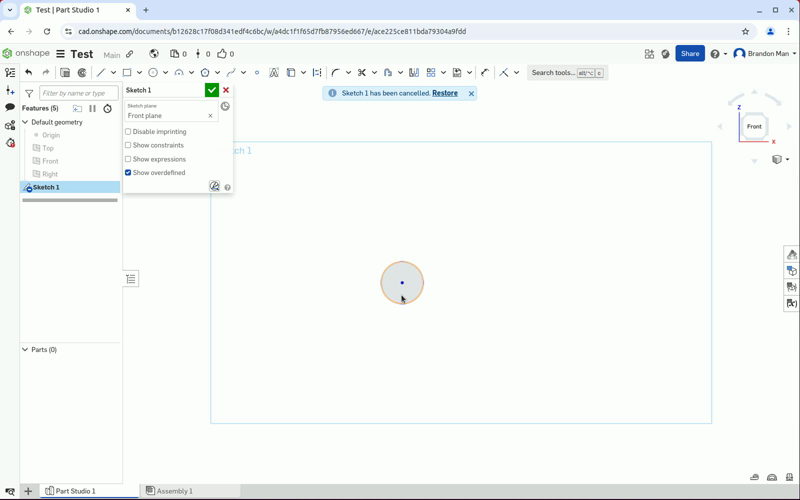
scroll(6)
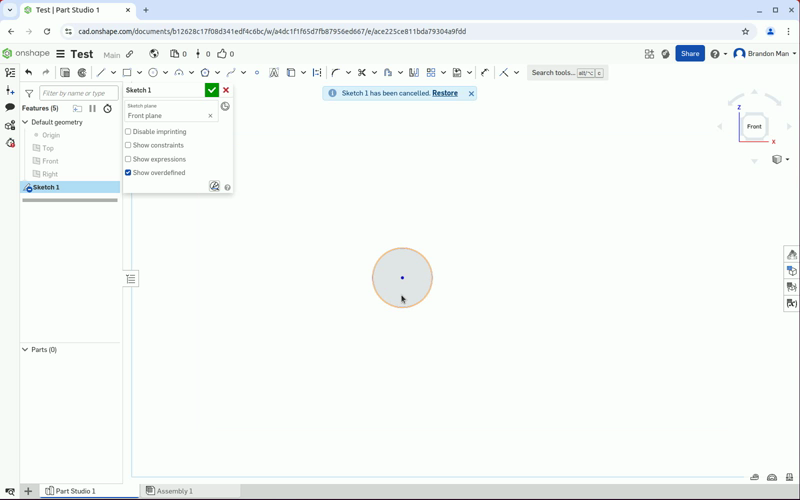
scroll(6)
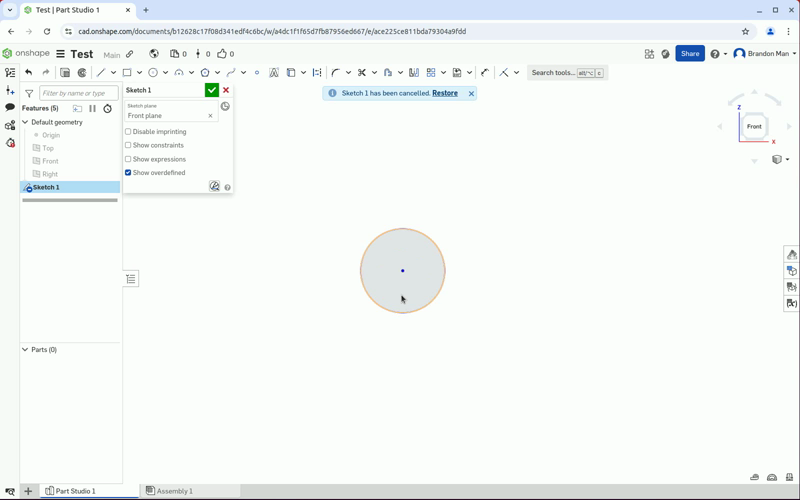
scroll(6)
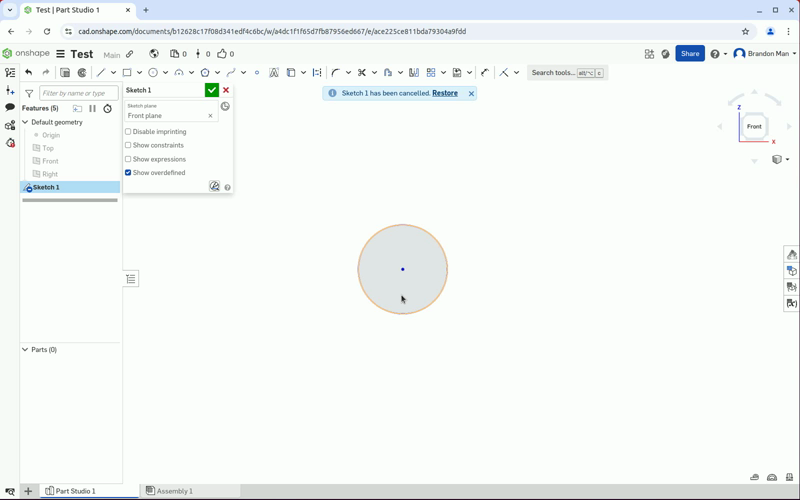
scroll(6)
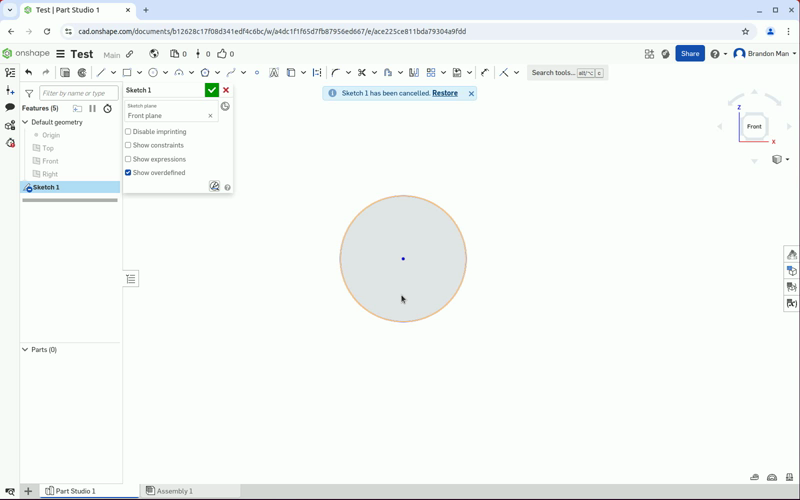
scroll(6)
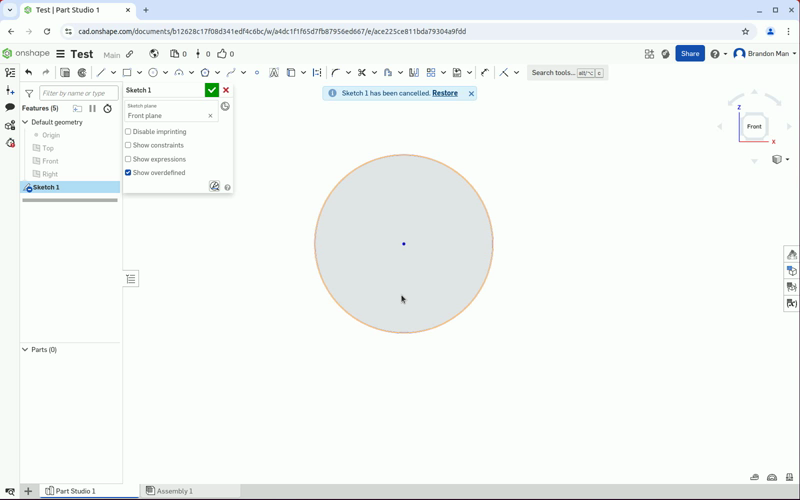
scroll(6)
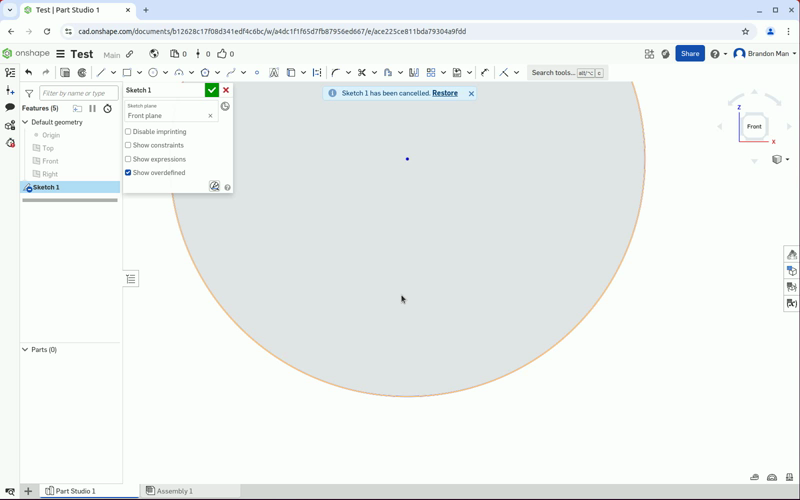
click(401, 294)
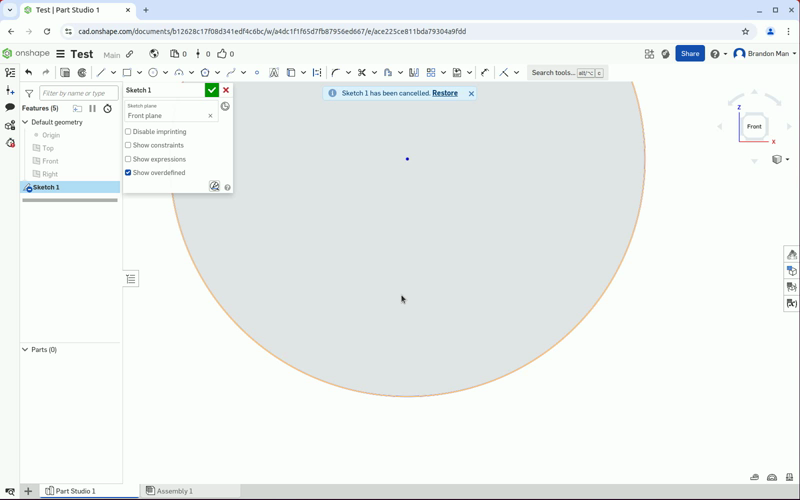
scroll(-6)
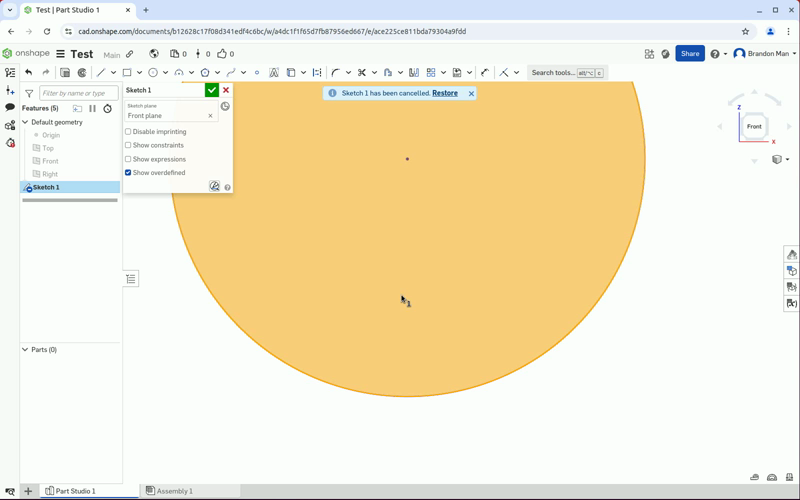
scroll(-6)
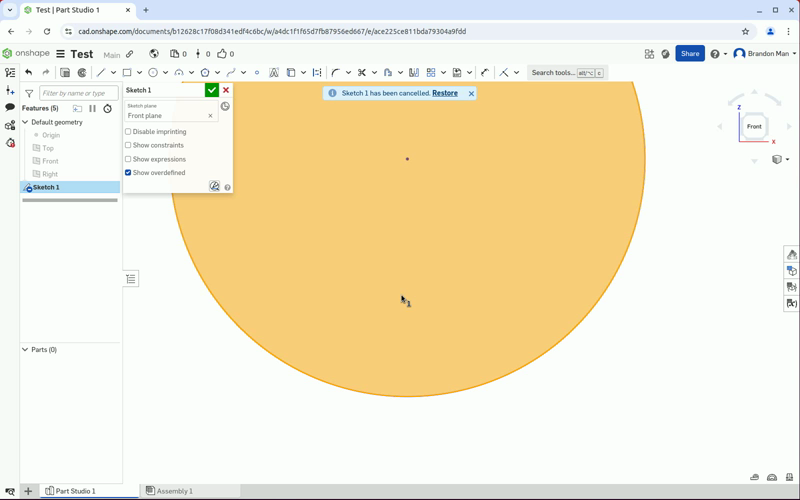
scroll(-6)
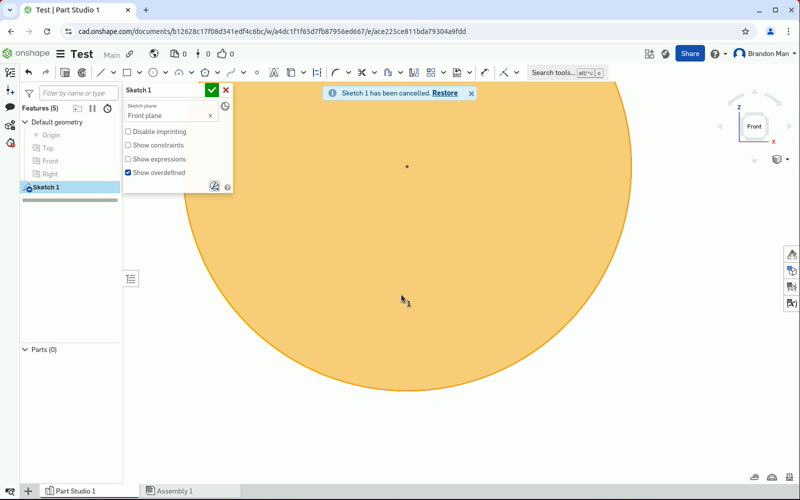
scroll(-6)
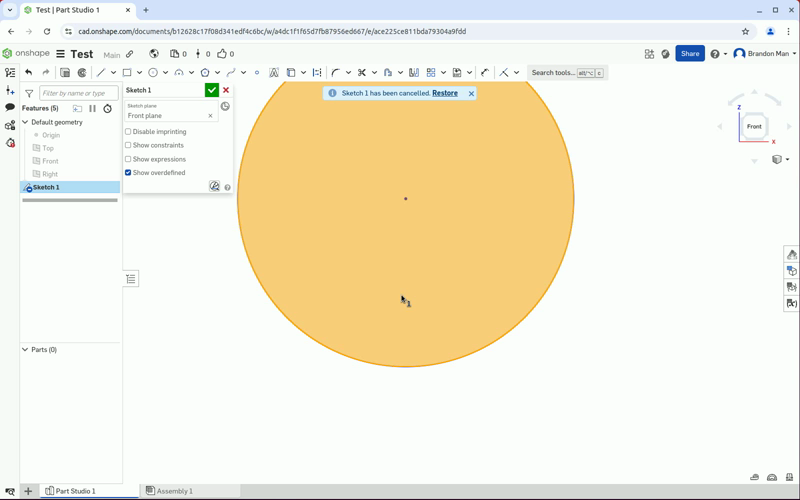
scroll(-6)
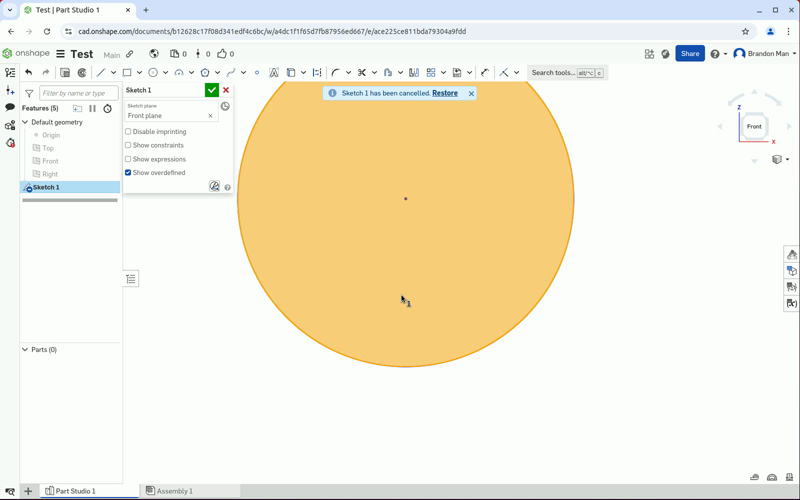
scroll(-6)
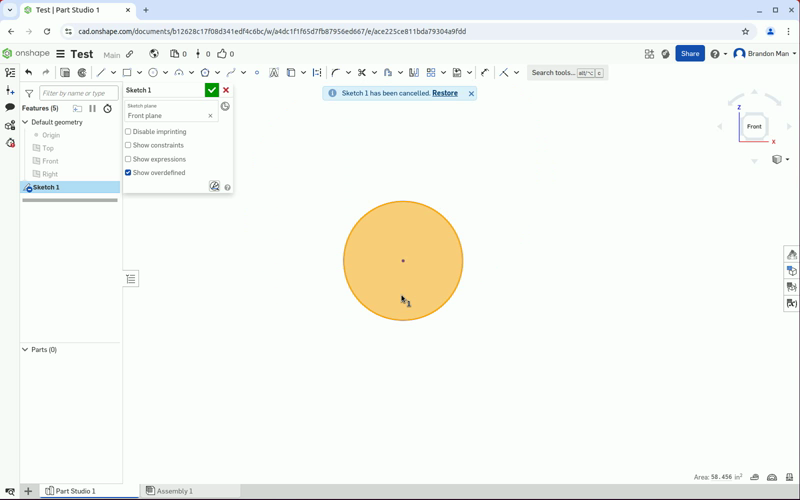
scroll(-6)
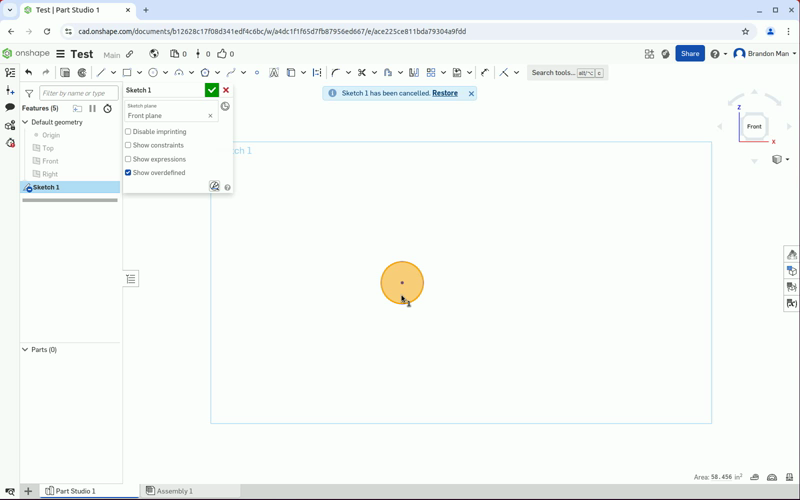
mouse_move(73, 352)
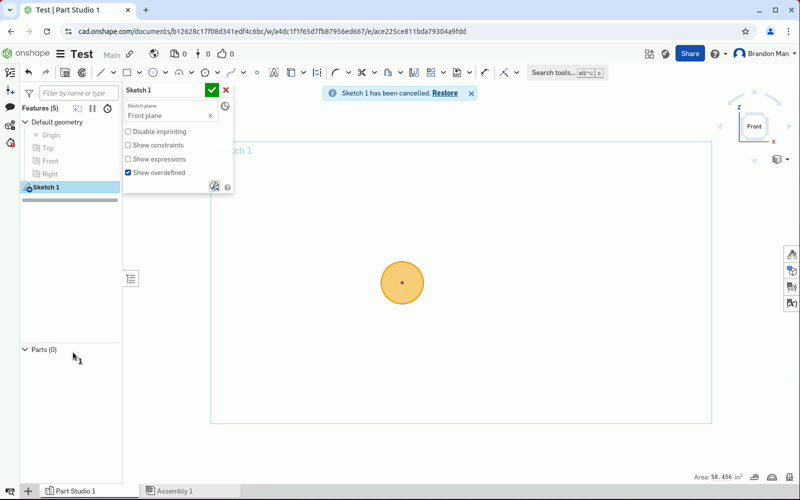
key(shift+y)
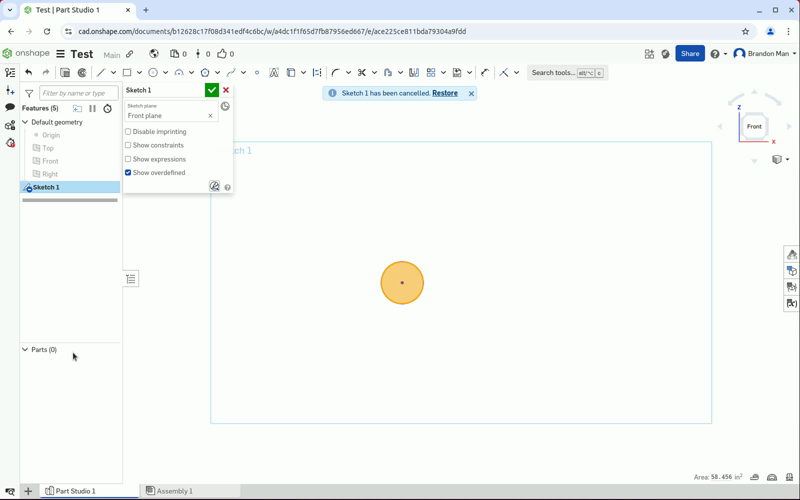
key(shift+e)
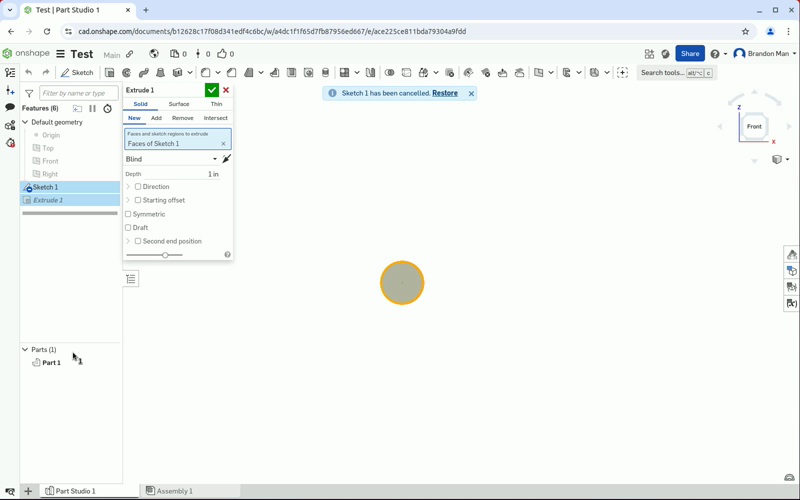
mouse_move(143, 106)
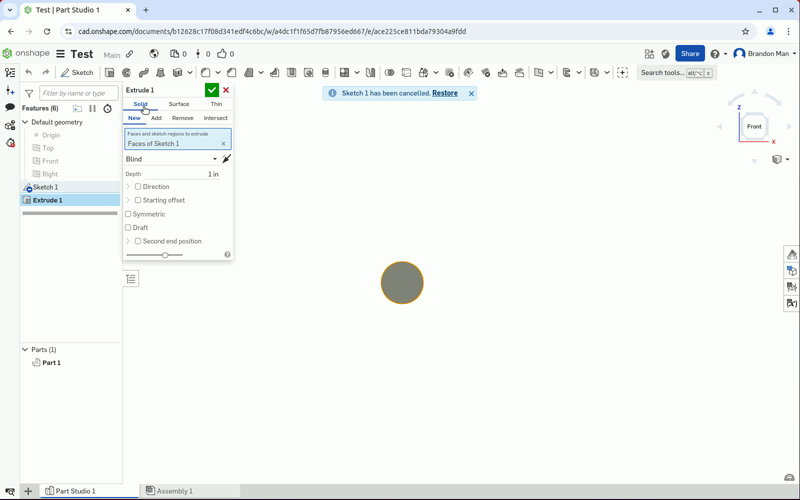
click(143, 106)
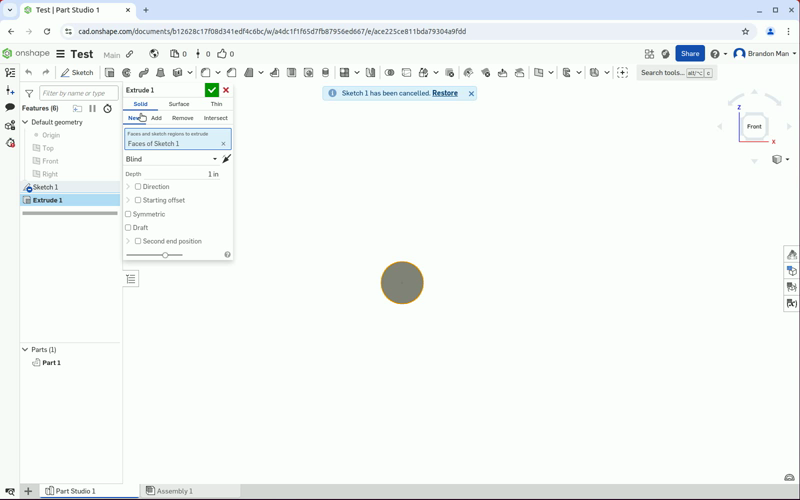
mouse_move(137, 120)
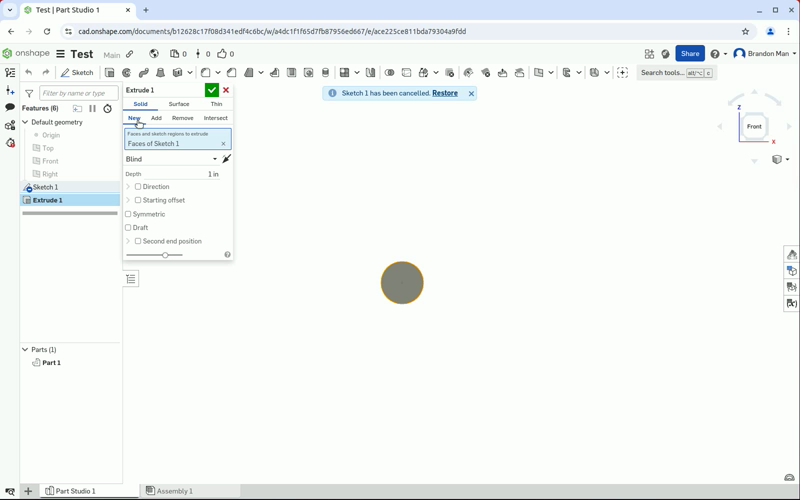
click(137, 120)
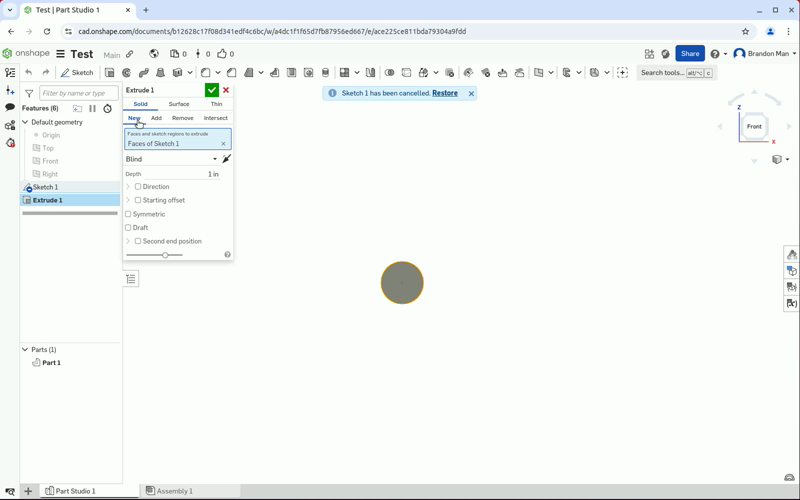
key(tab, 4)
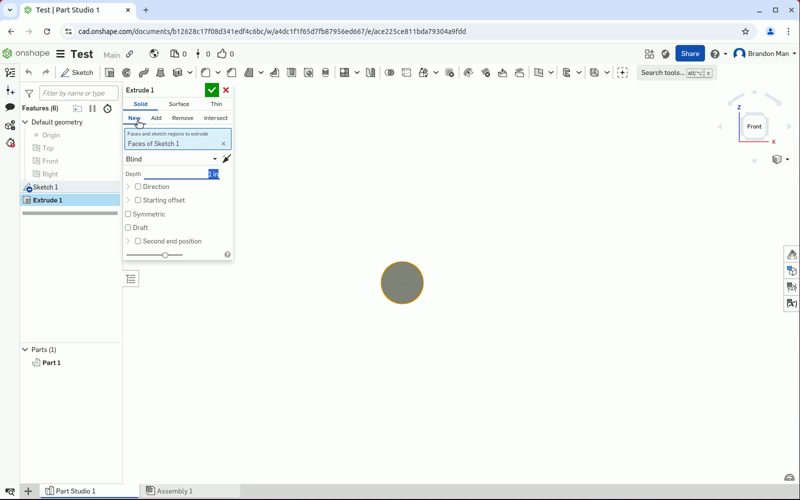
text(11.554)
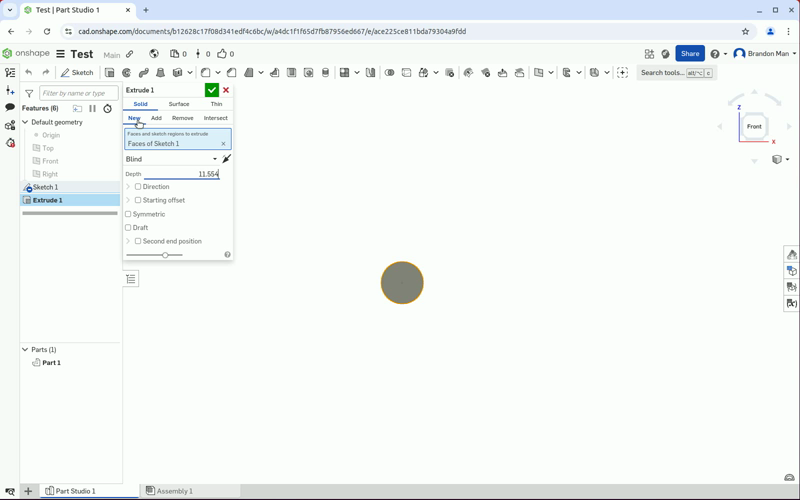
key(tab, 3)
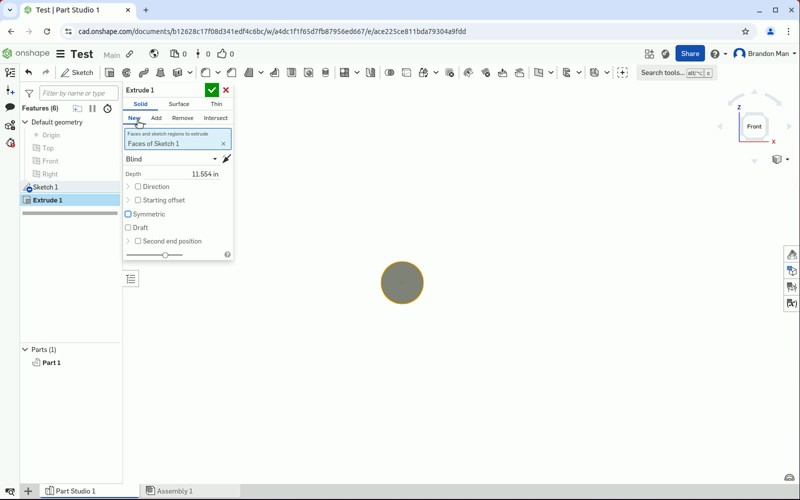
key(space)
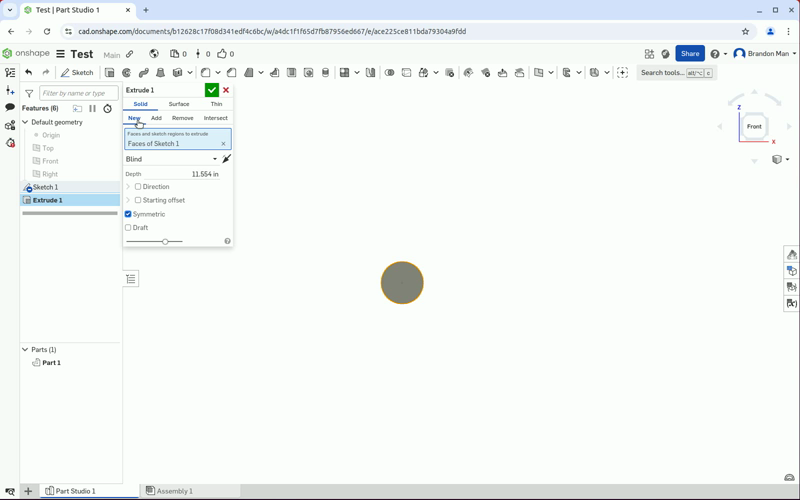
key(enter)
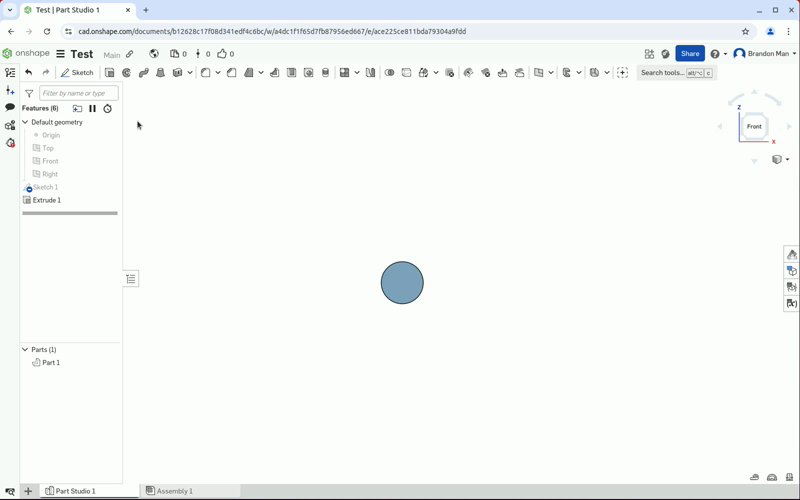
key(shift+h)
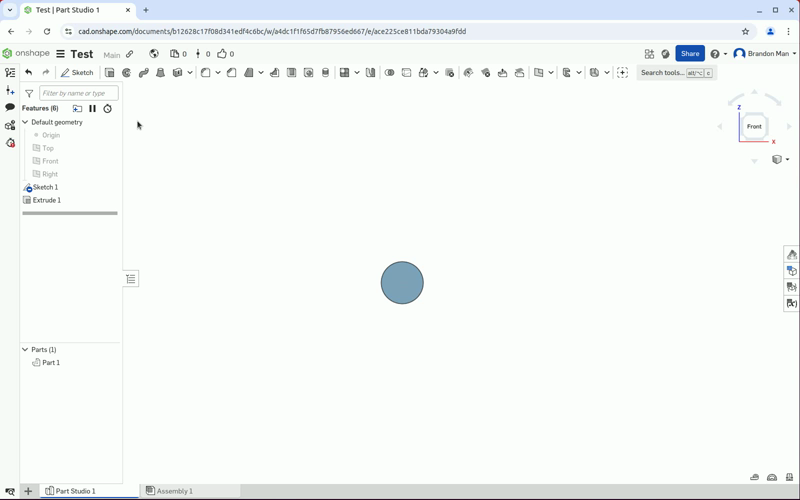
key(shift+h)
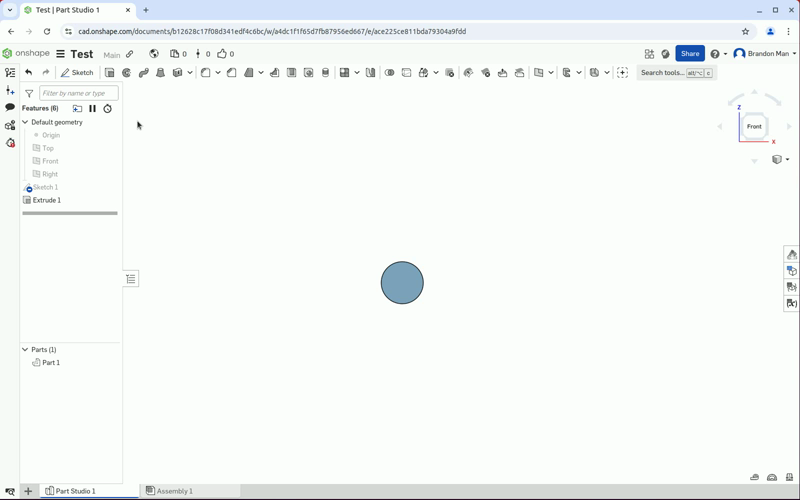
mouse_move(73, 189)
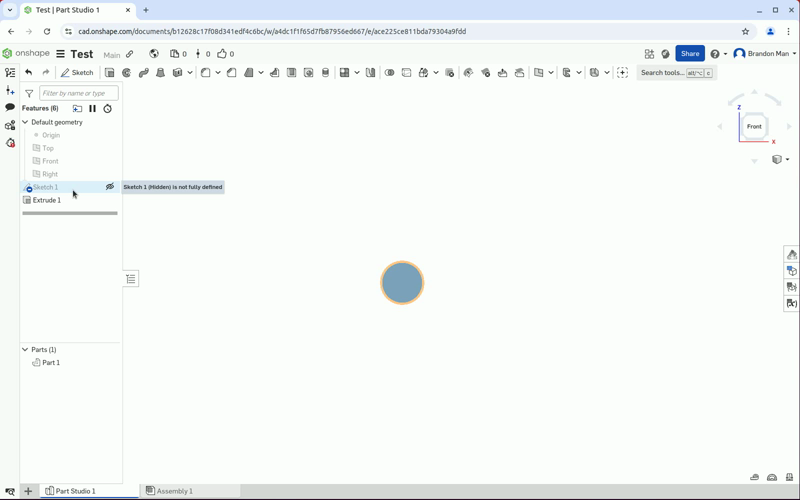
click(73, 189)
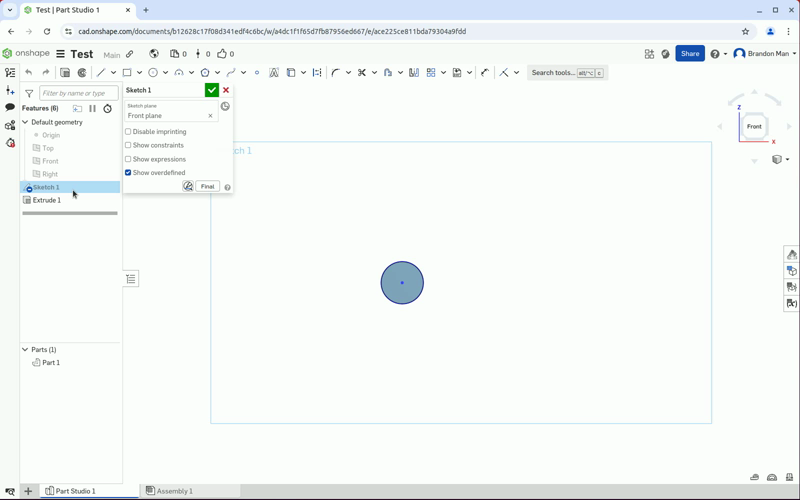
mouse_move(229, 92)
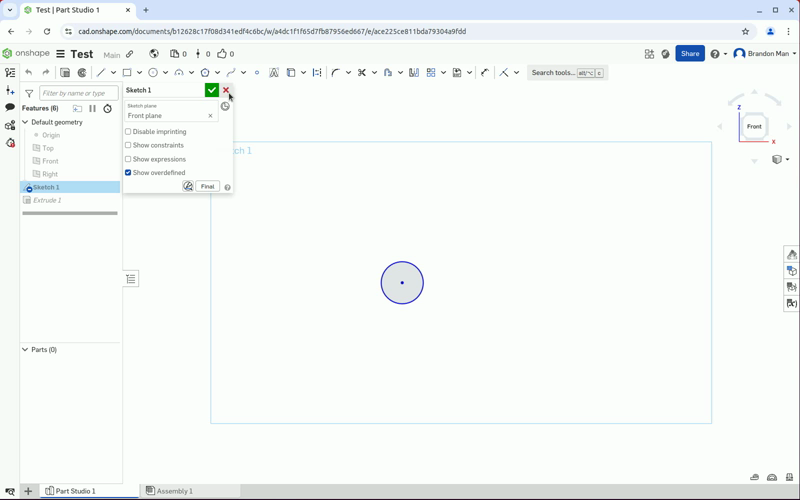
click(229, 92)
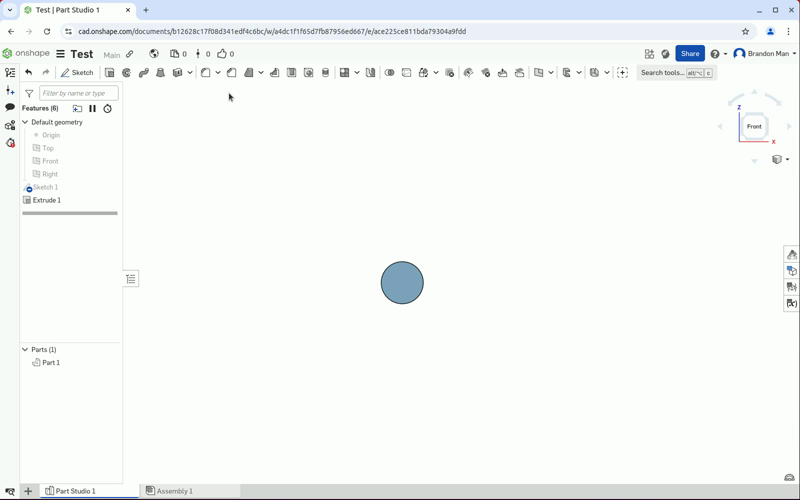
mouse_move(73, 352)
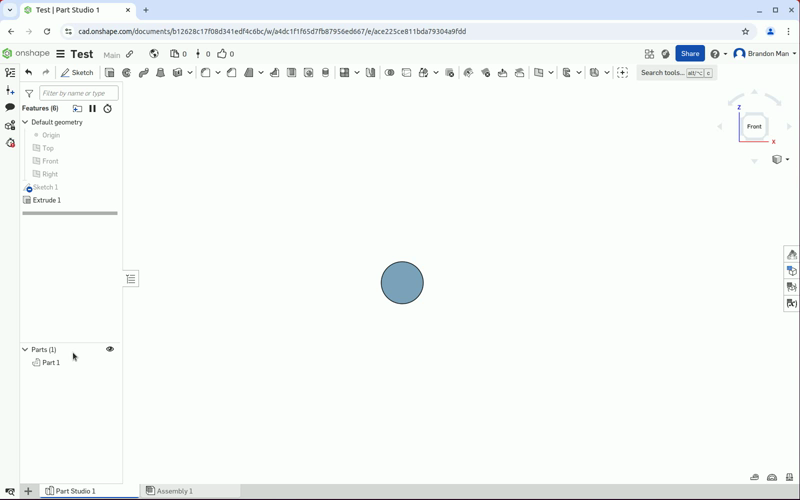
key(y)
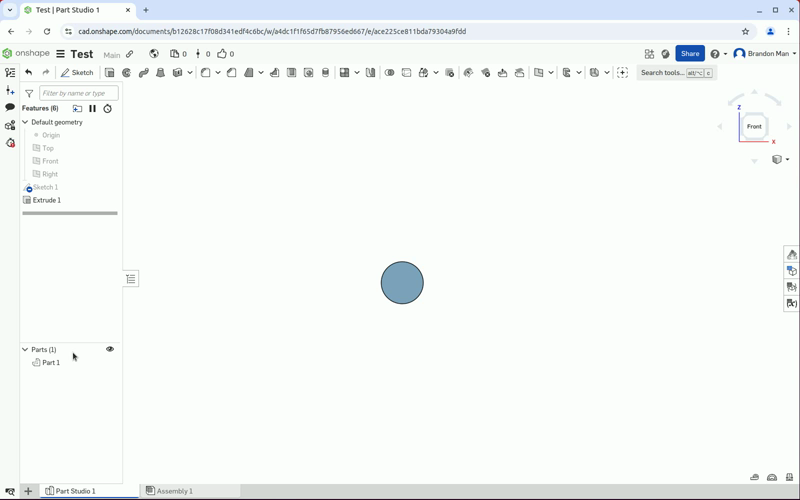
key(shift+p)
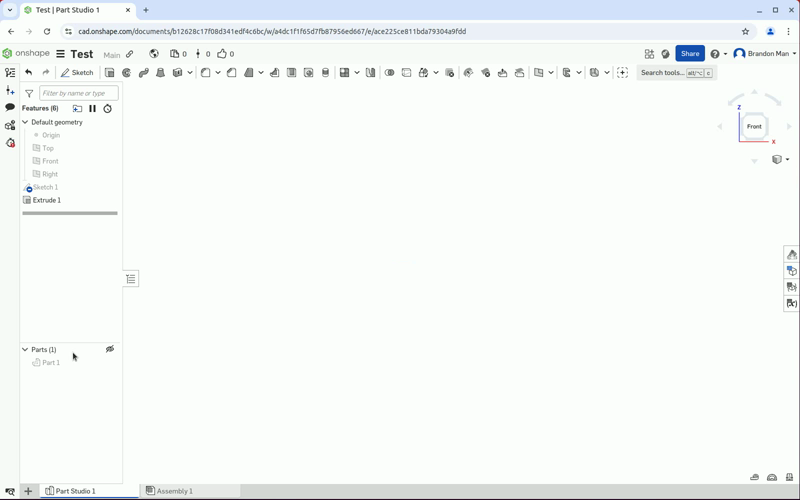
key(space)
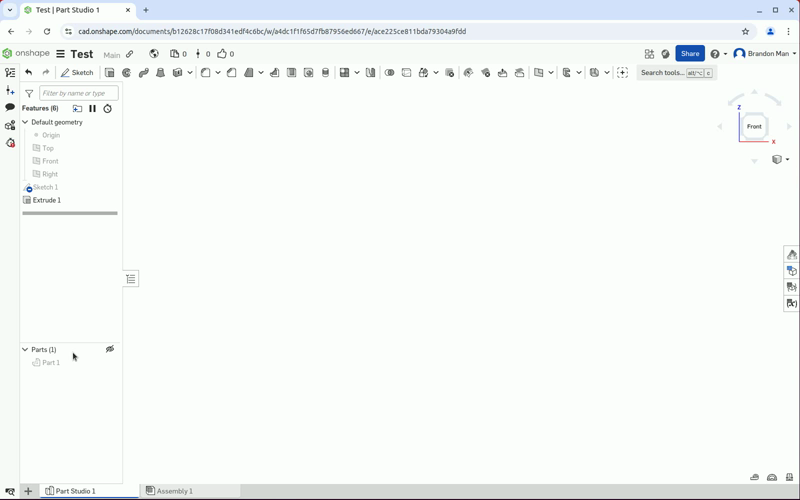
key_down(shift)
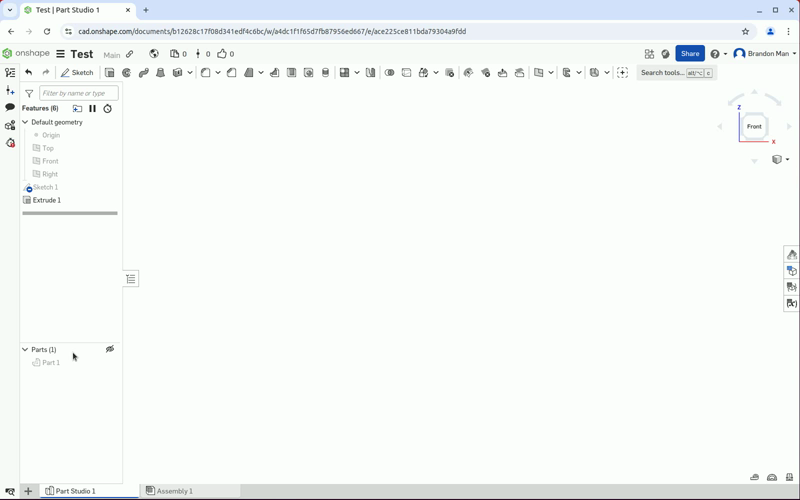
key(down)
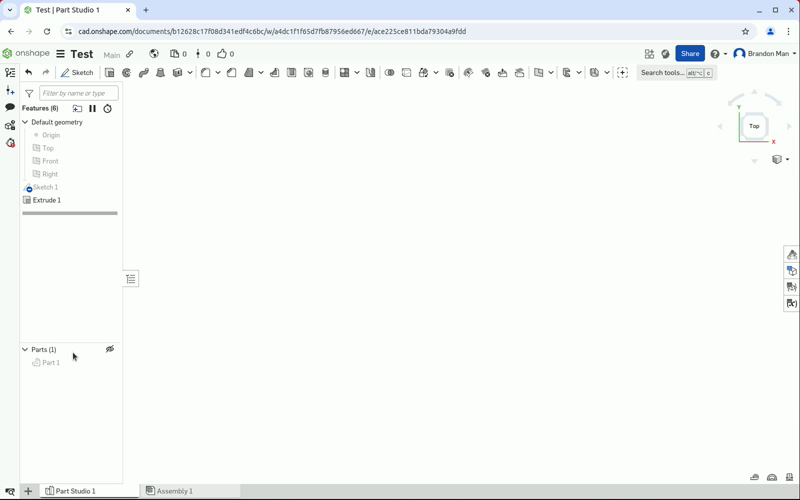
key_up(shift)
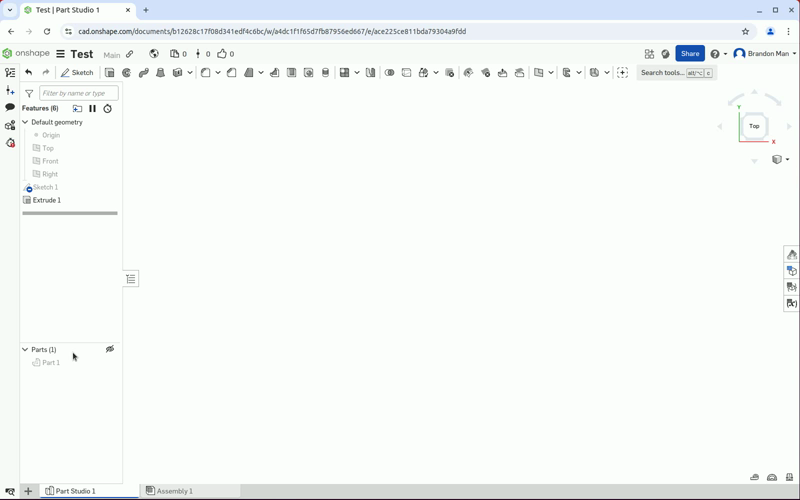
mouse_move(73, 352)
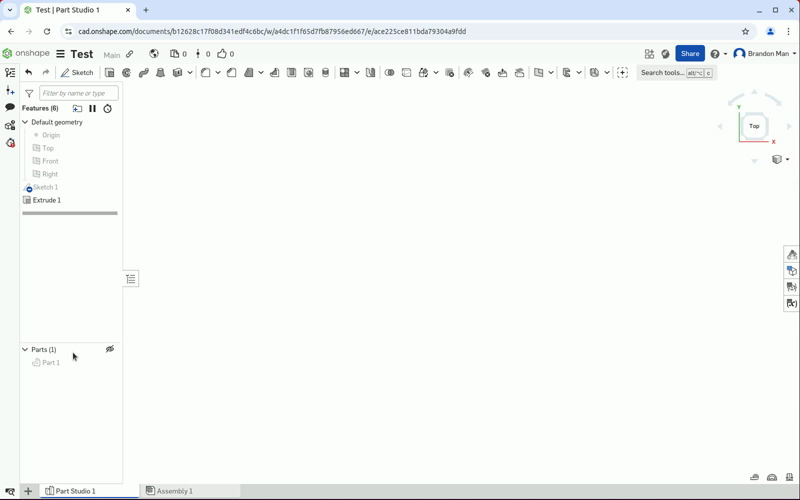
key(shift+y)
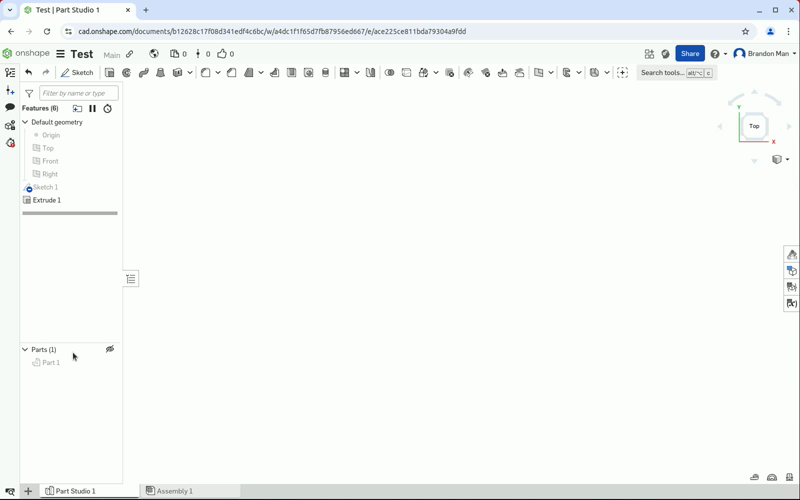
key(shift+s)
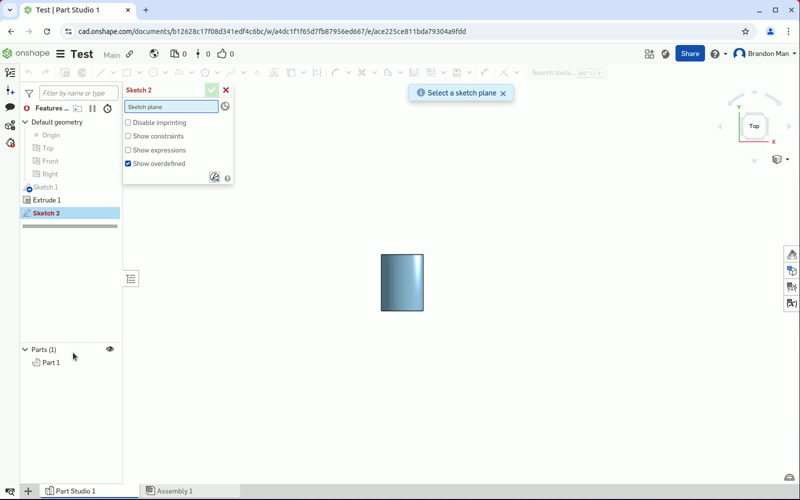
mouse_move(73, 150)
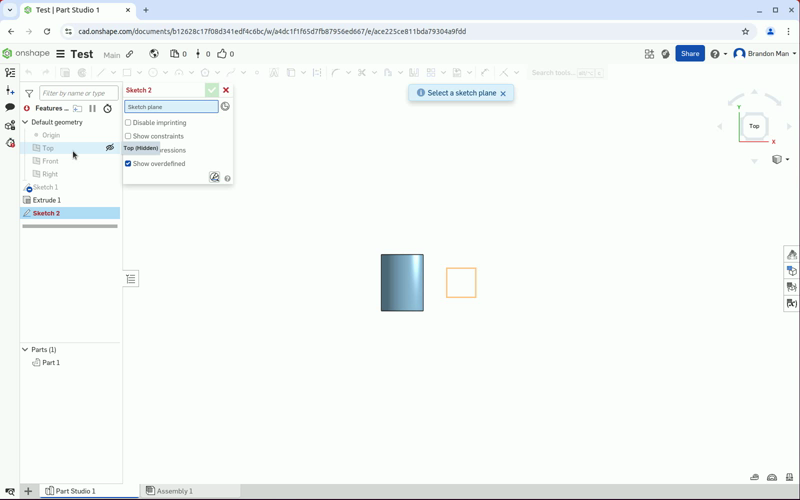
click(73, 150)
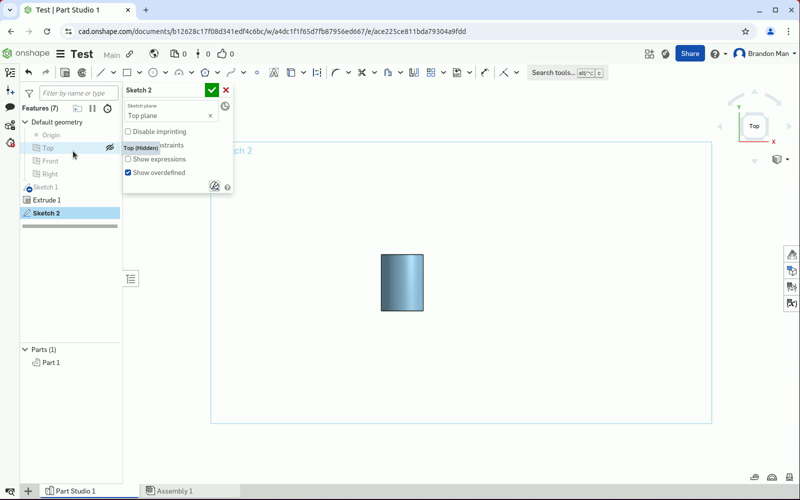
mouse_move(73, 352)
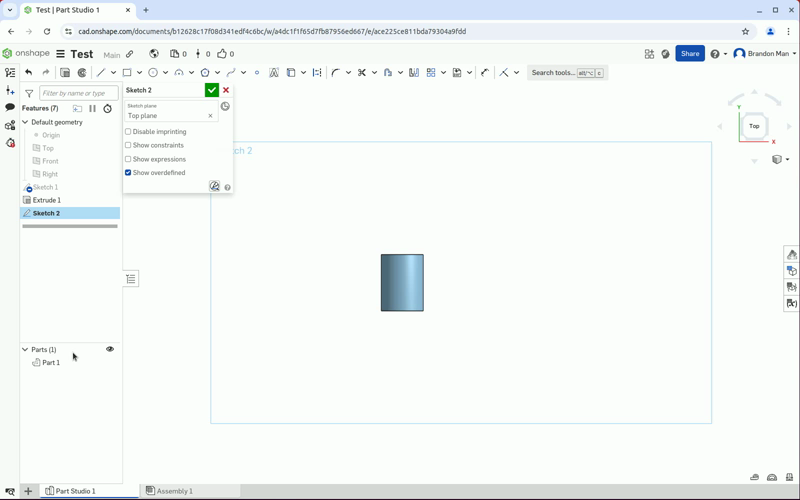
key(y)
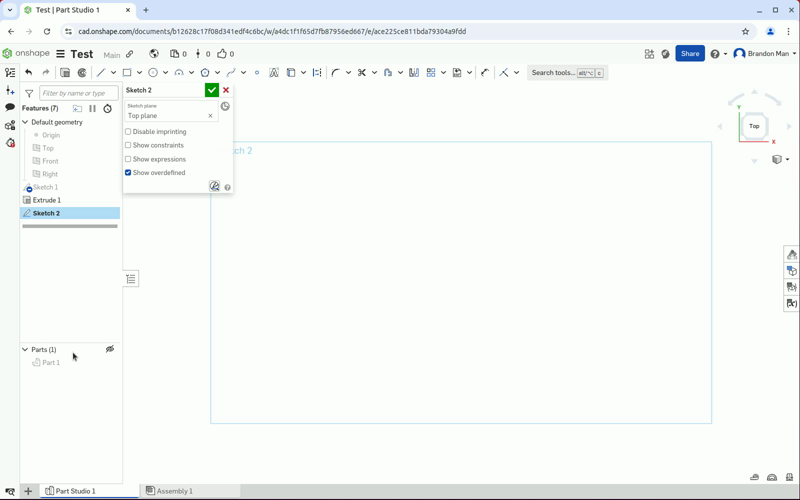
key(l)
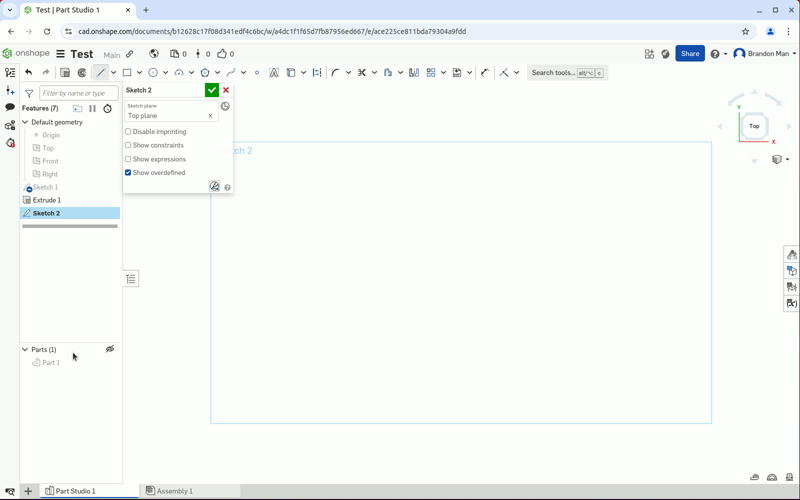
key_down(shift)
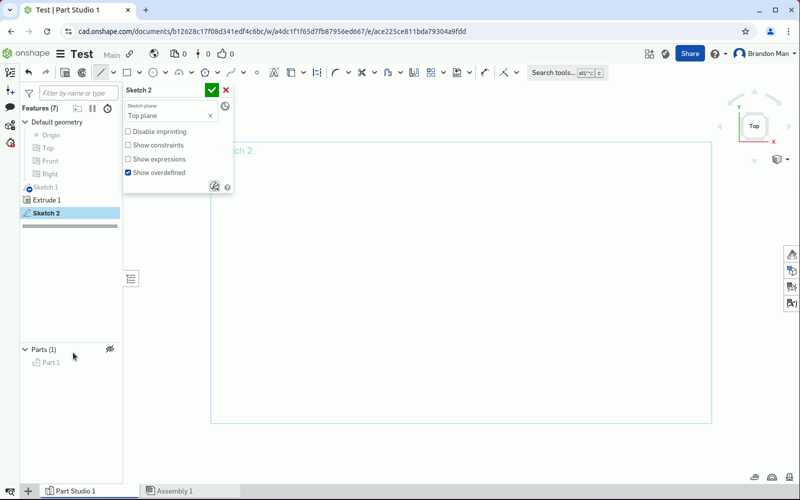
mouse_move(384, 304)
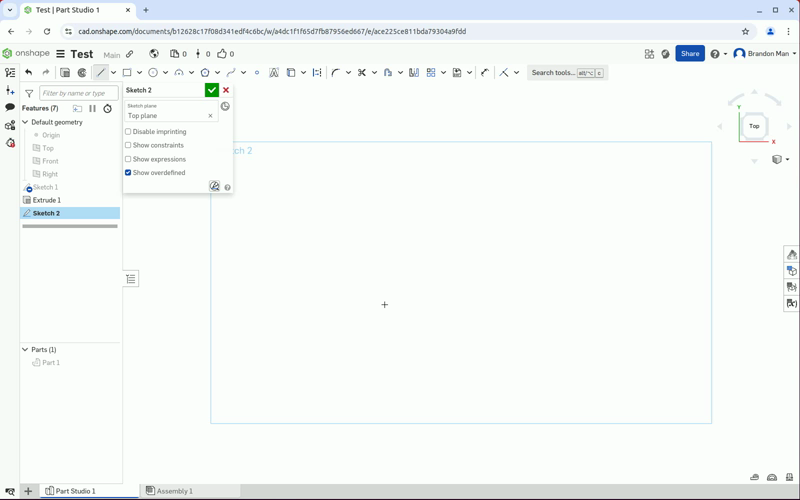
click(384, 304)
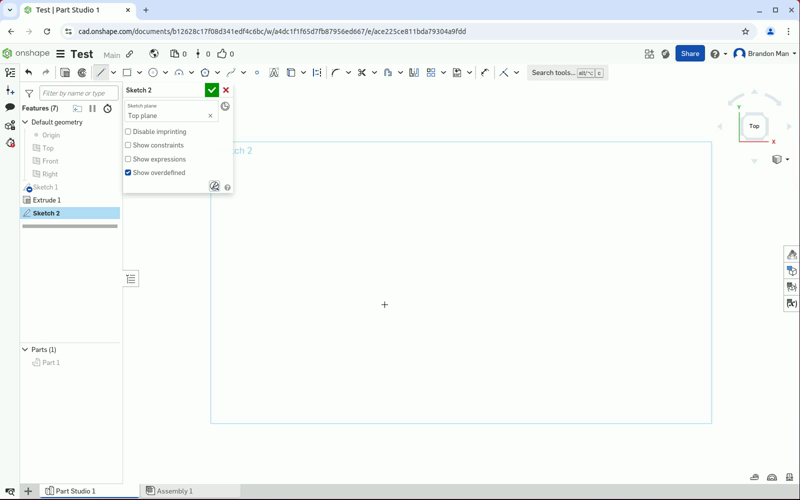
key_up(shift)
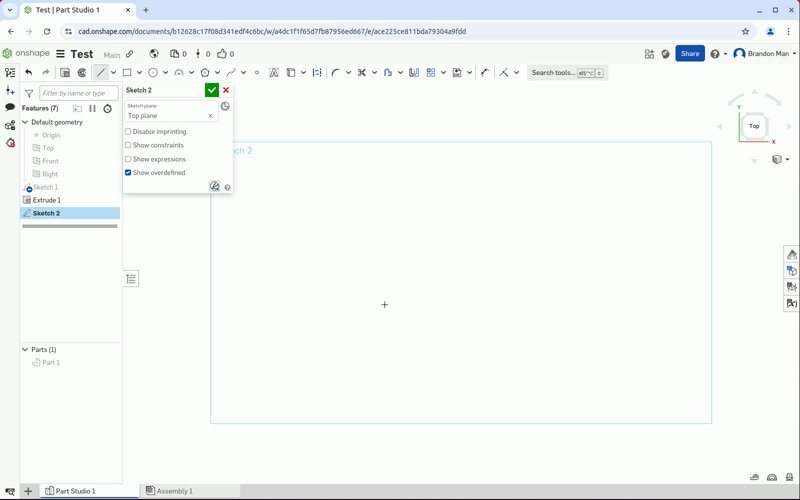
key_down(shift)
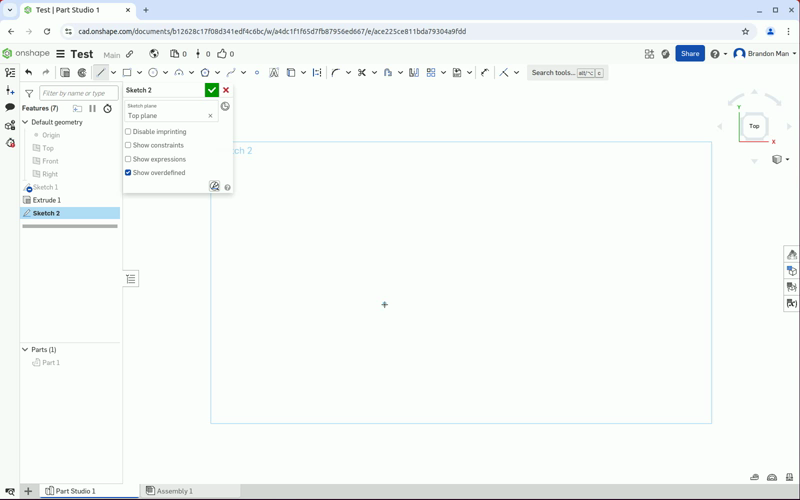
mouse_move(414, 304)
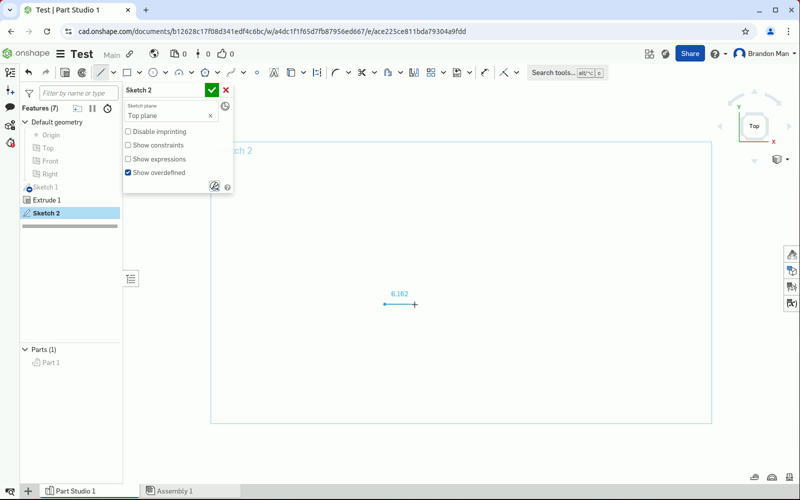
mouse_move(429, 304)
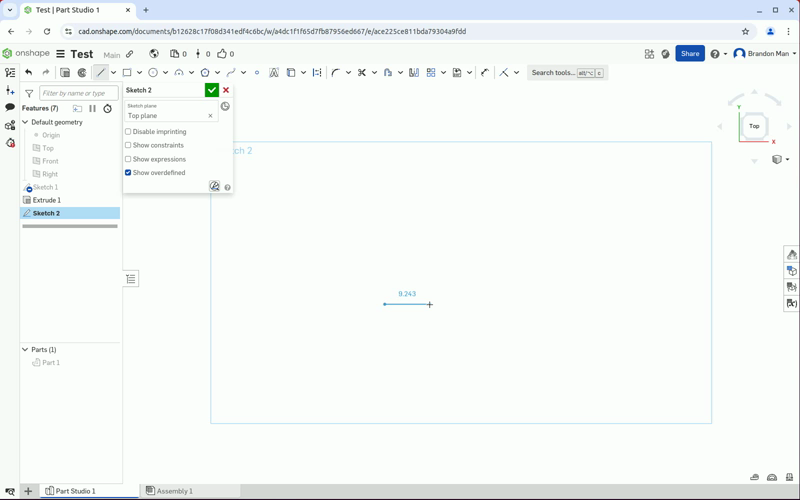
click(429, 304)
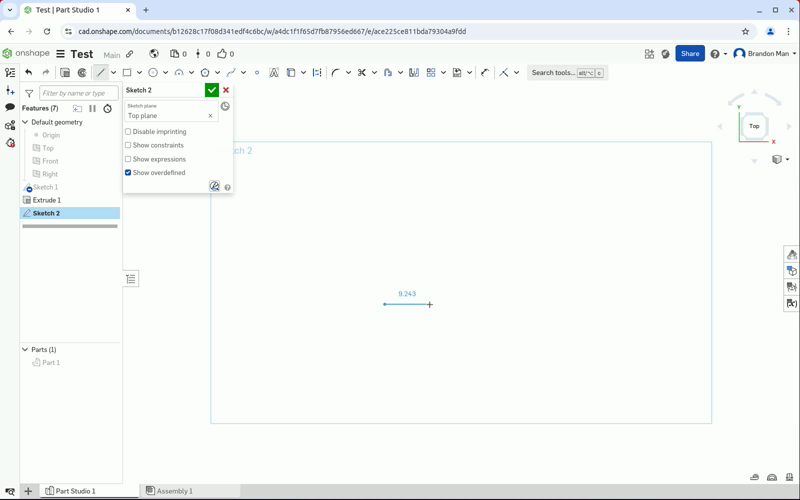
key_up(shift)
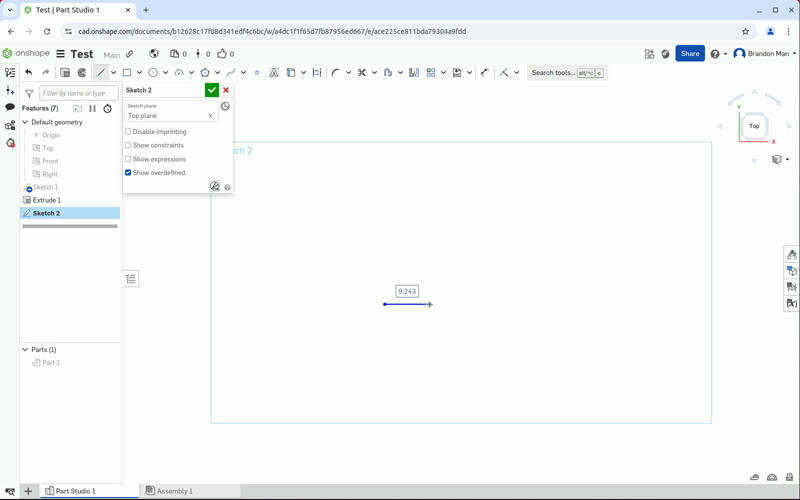
key_down(shift)
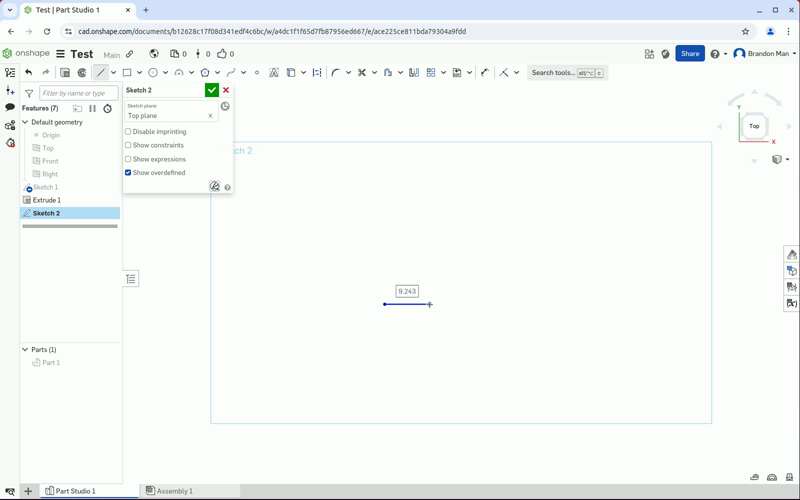
mouse_move(459, 304)
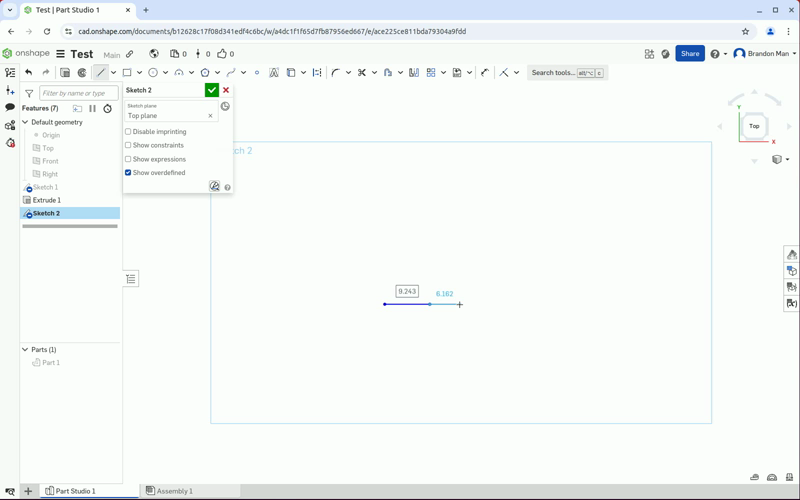
mouse_move(429, 262)
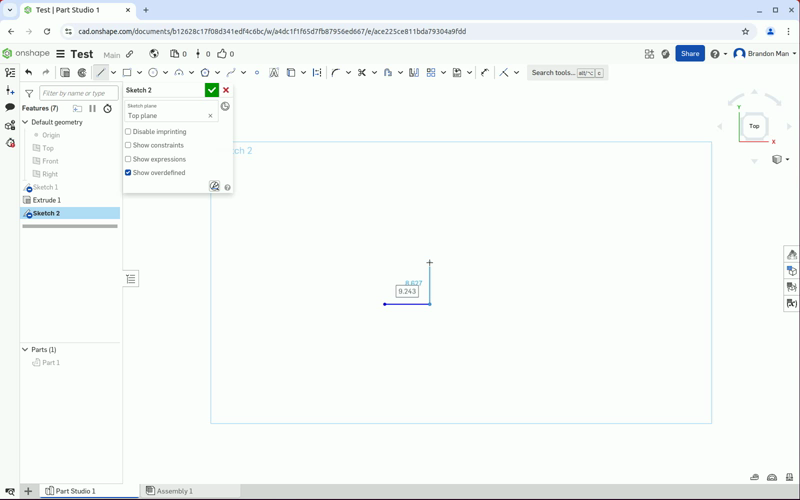
click(429, 262)
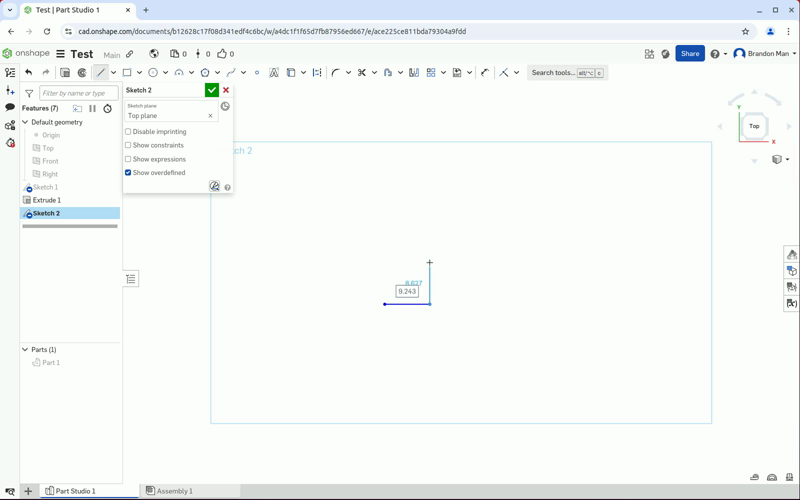
key_up(shift)
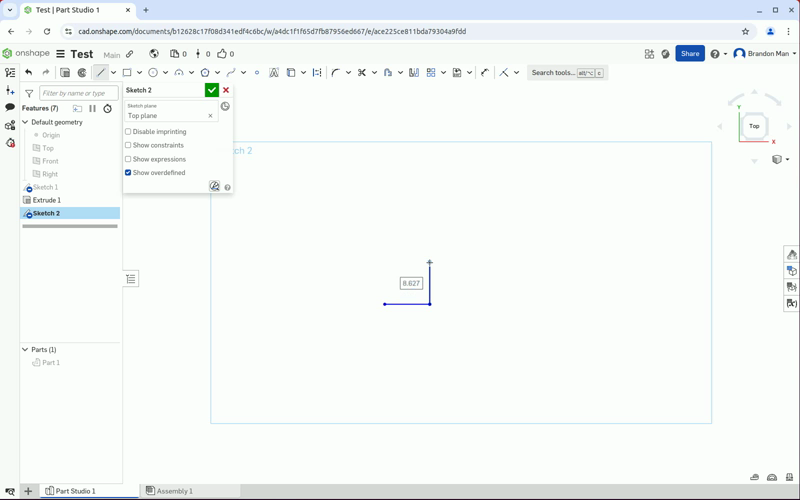
key_down(shift)
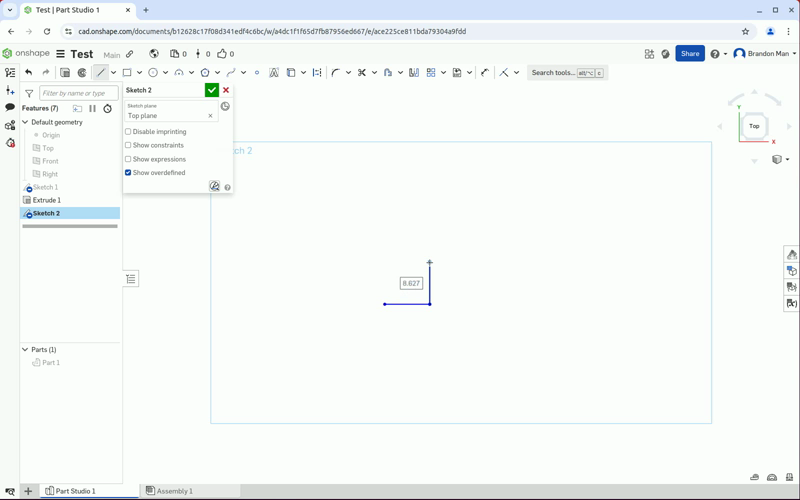
mouse_move(459, 262)
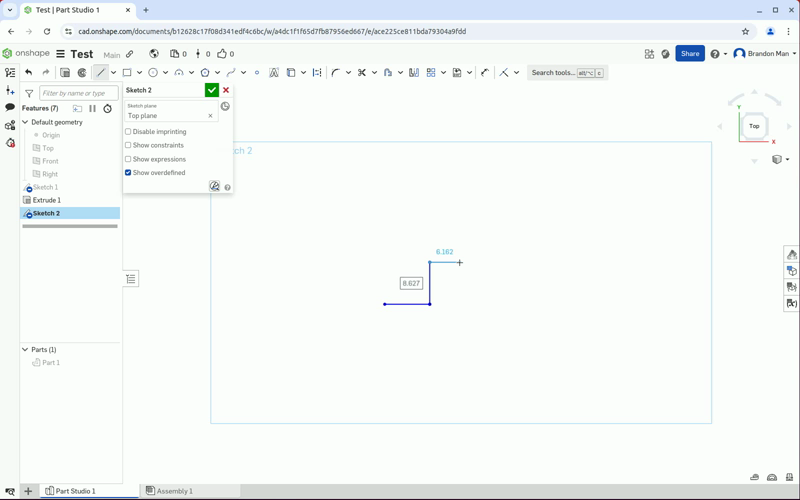
mouse_move(384, 262)
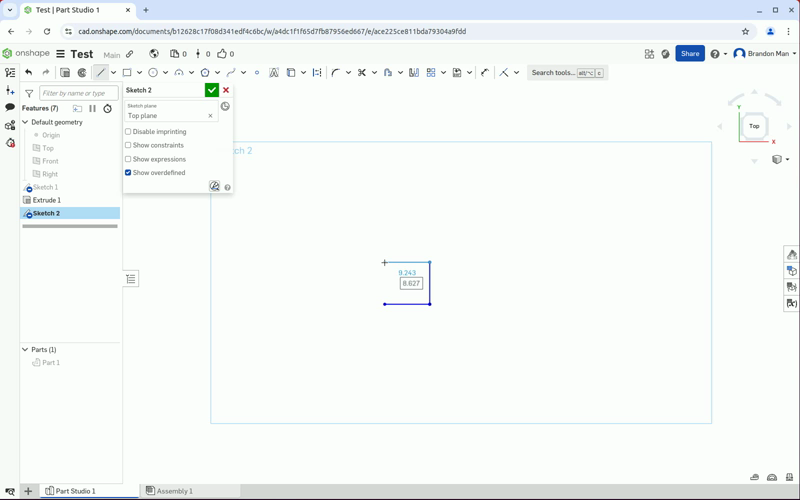
click(384, 262)
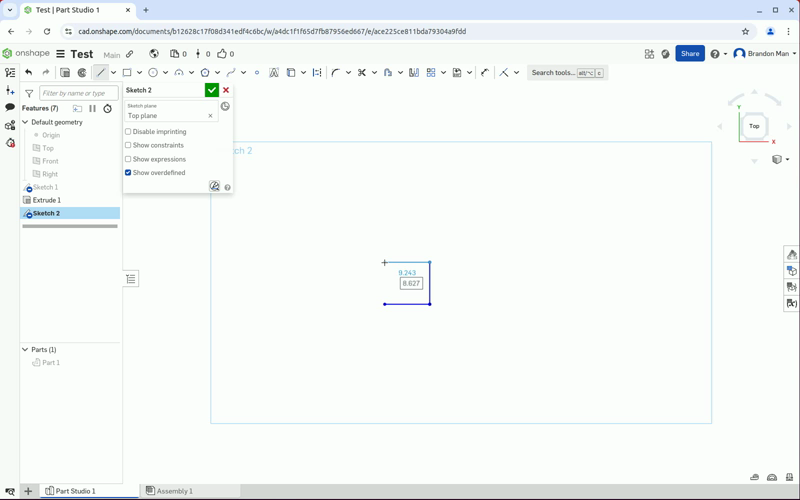
key_up(shift)
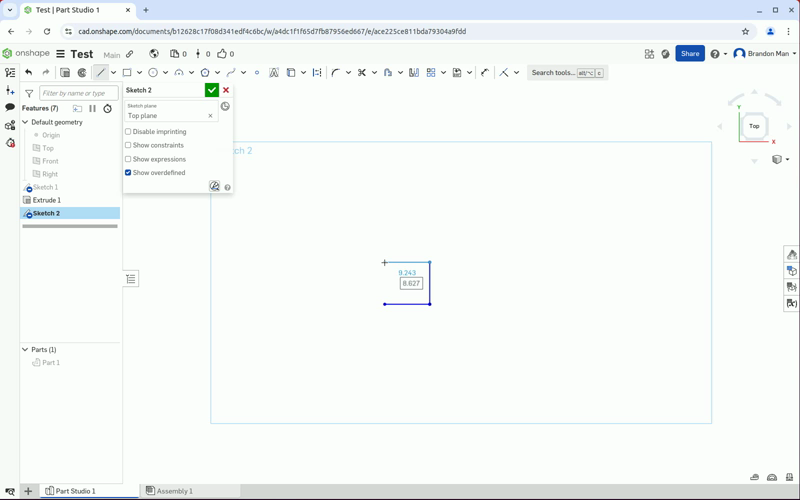
mouse_move(414, 262)
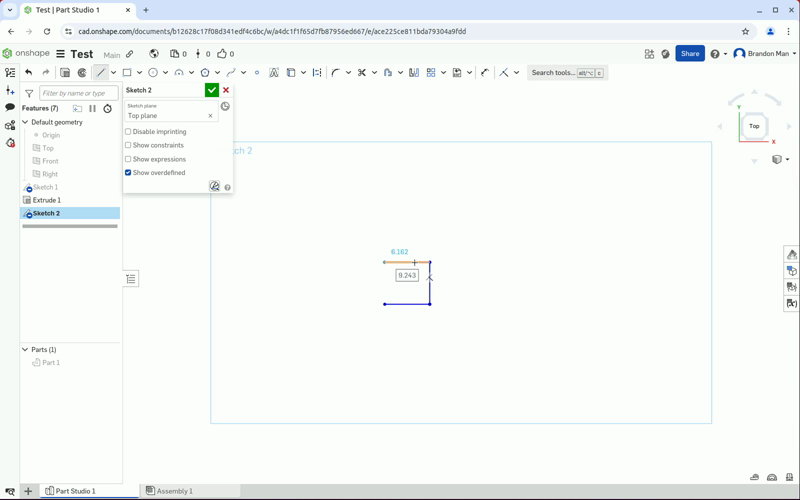
key_down(shift)
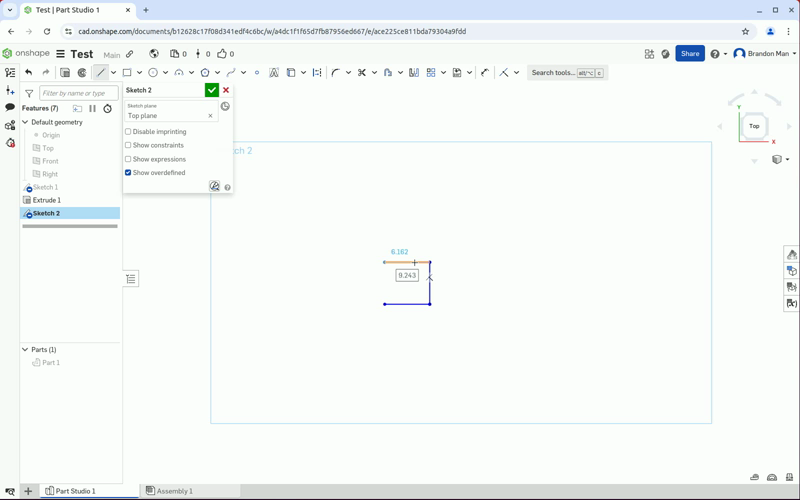
mouse_move(384, 304)
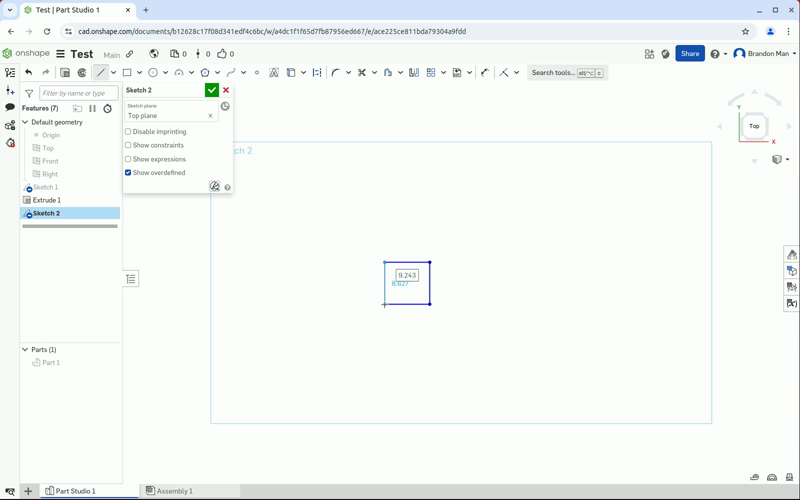
key_up(shift)
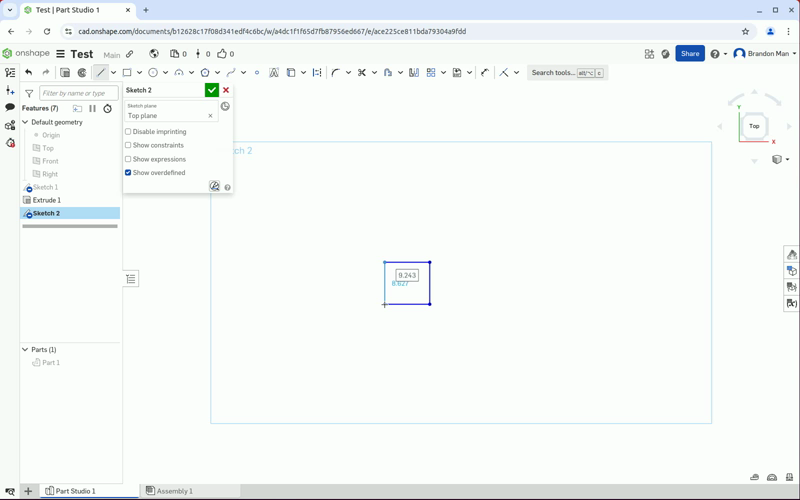
click(384, 304)
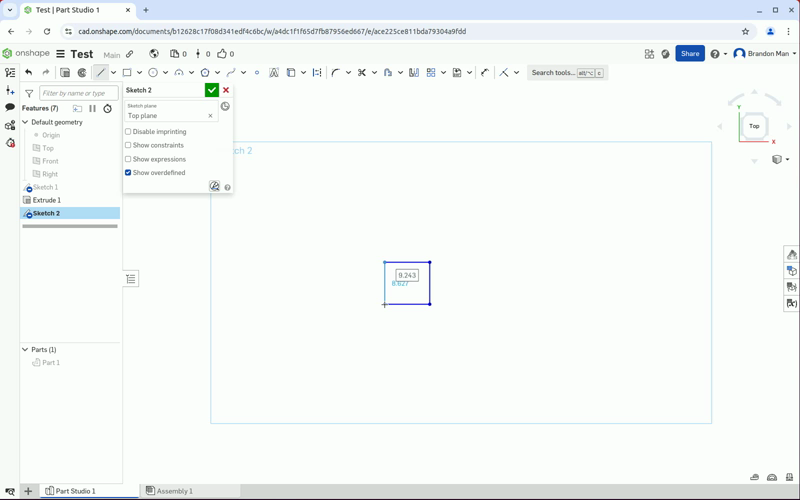
key(esc)
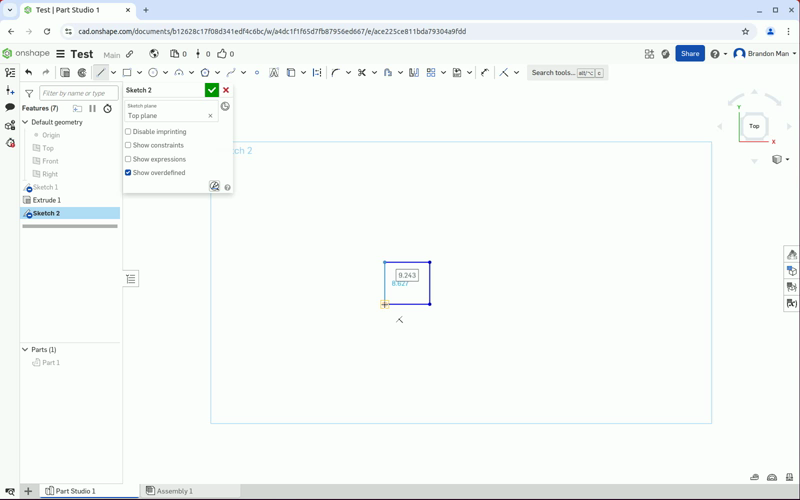
mouse_move(421, 283)
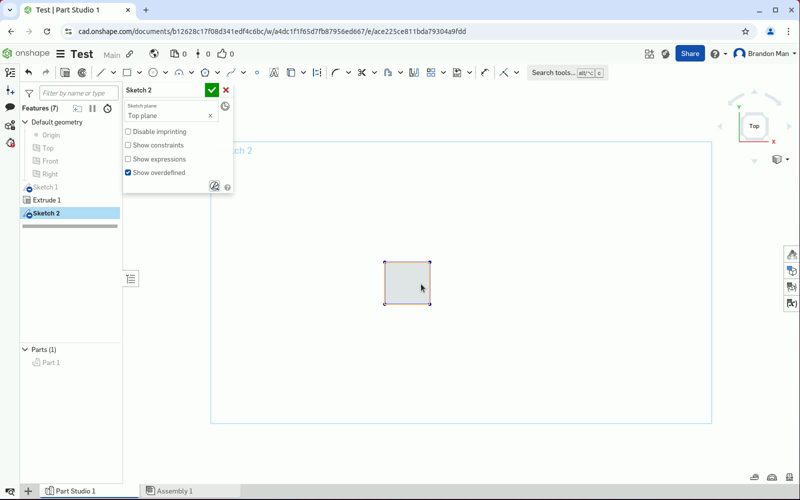
click(421, 283)
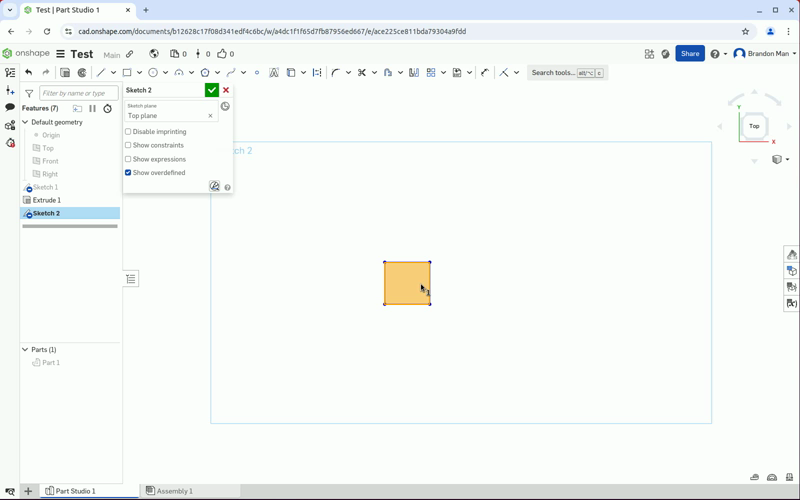
mouse_move(73, 352)
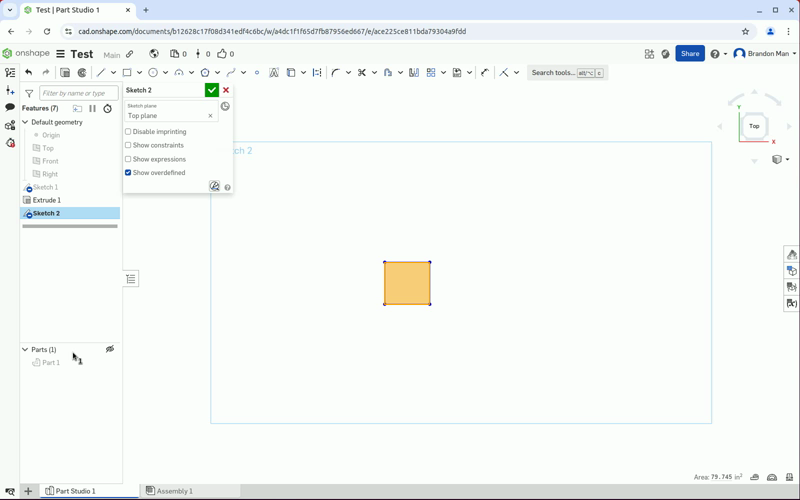
key(shift+y)
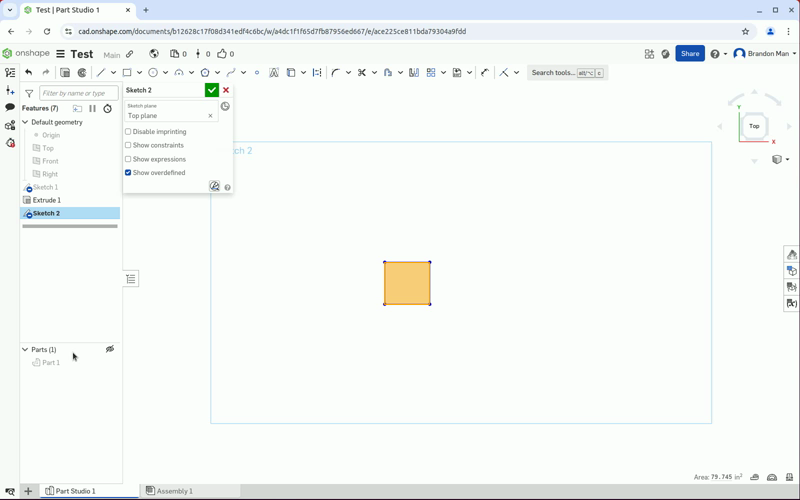
key(shift+e)
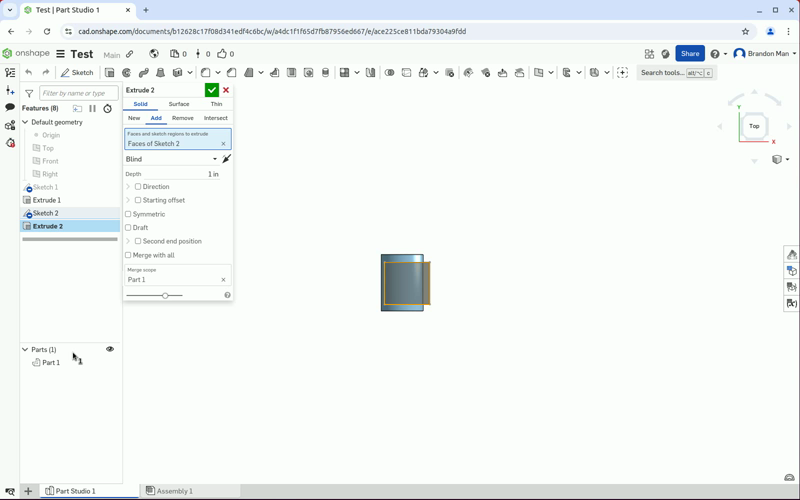
mouse_move(143, 106)
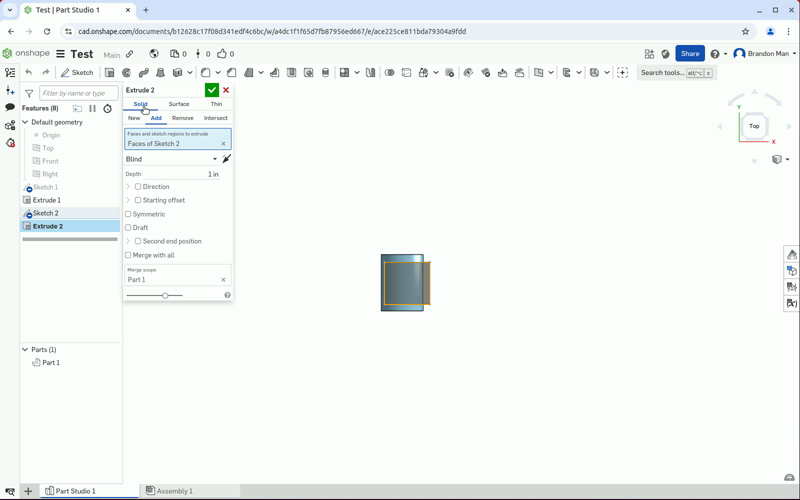
click(143, 106)
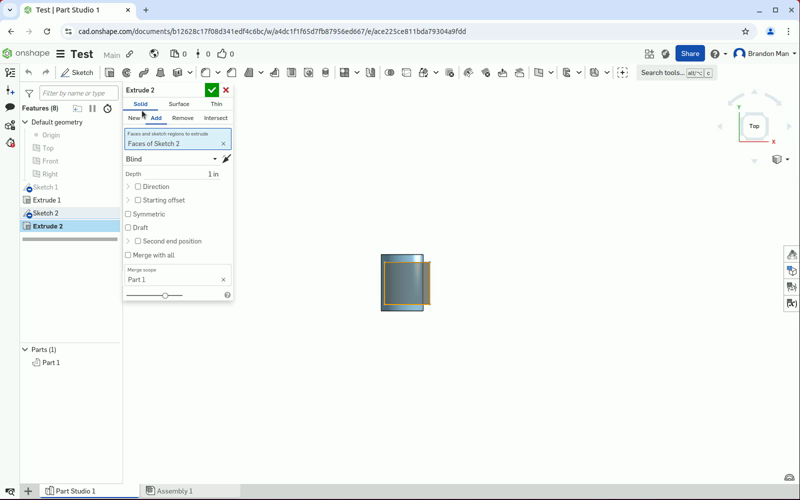
mouse_move(137, 120)
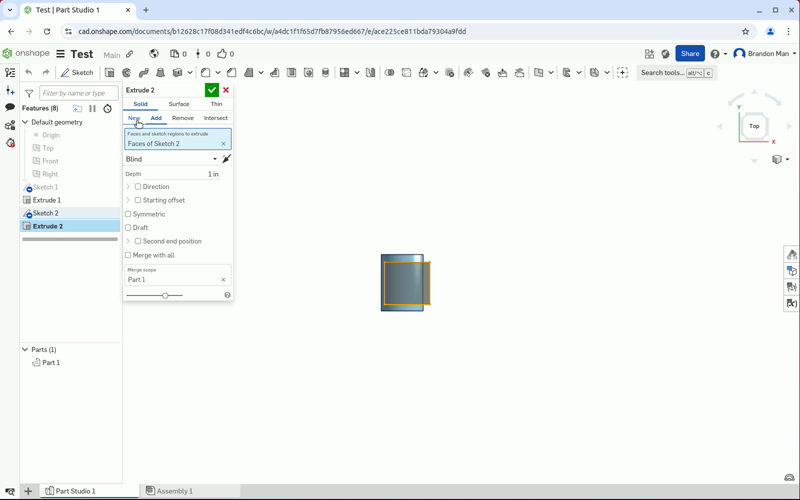
click(137, 120)
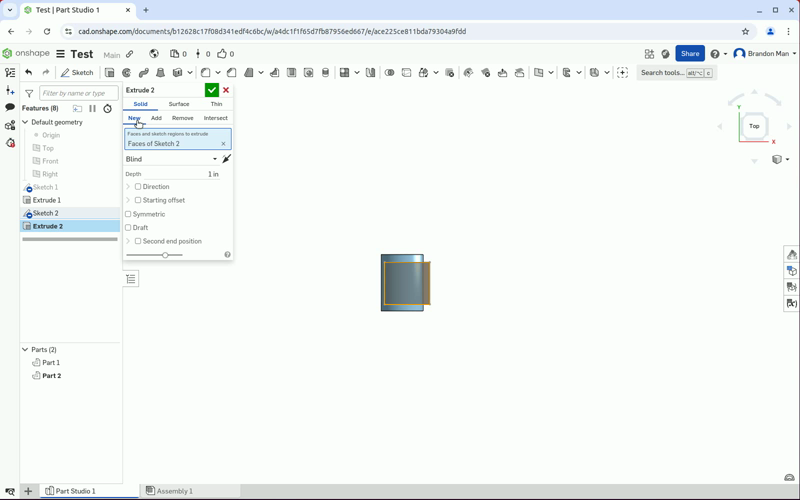
key(tab, 4)
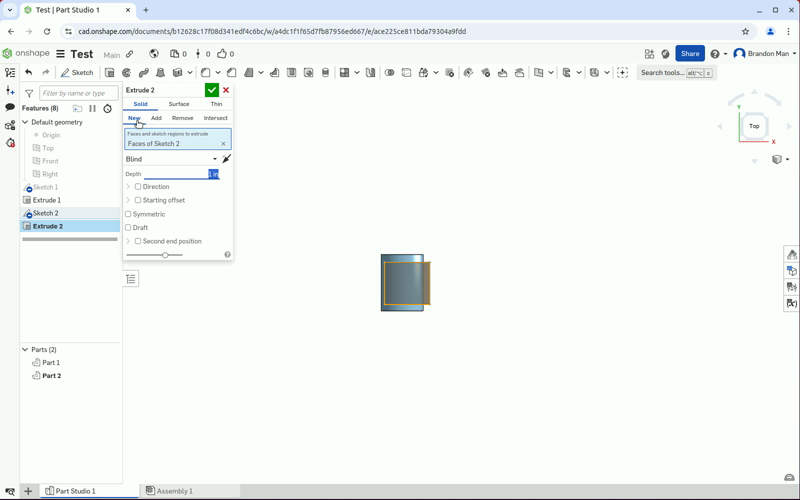
text(23.108)
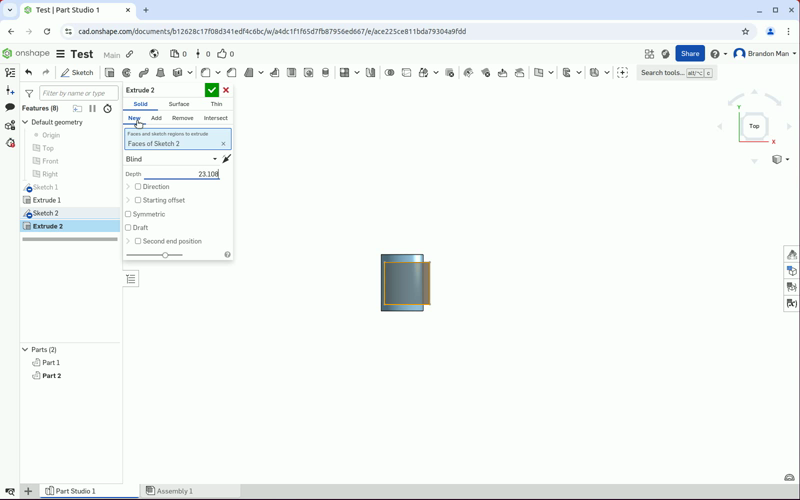
key(enter)
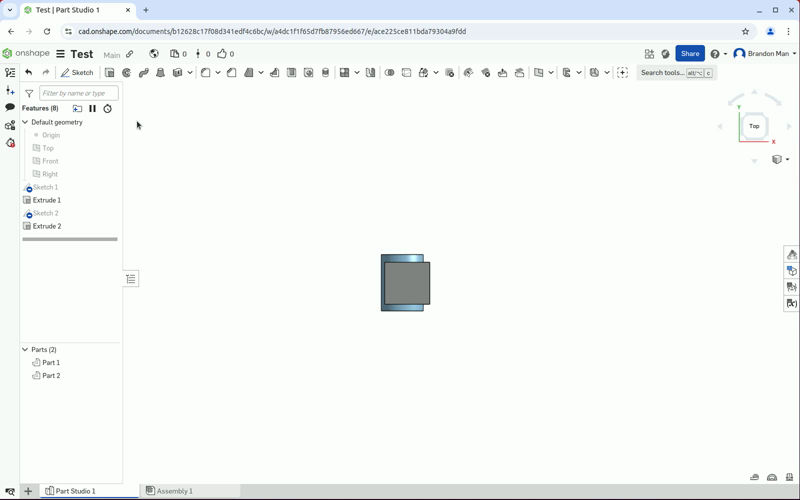
key(shift+h)
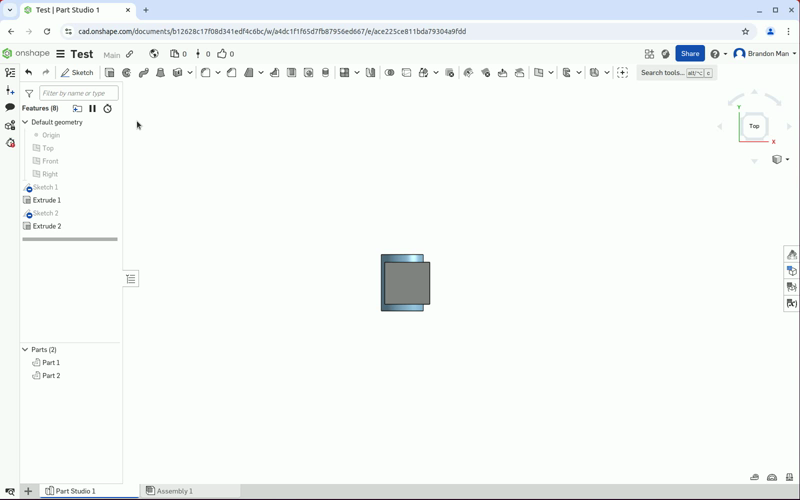
key(shift+h)
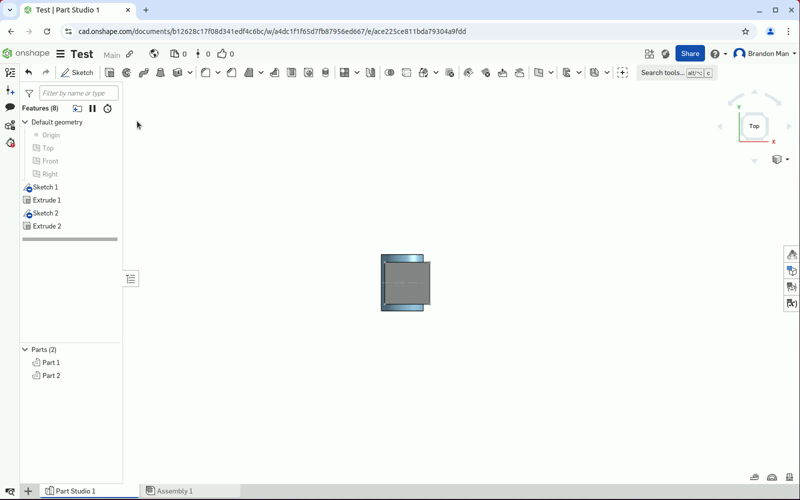
key(shift+7)
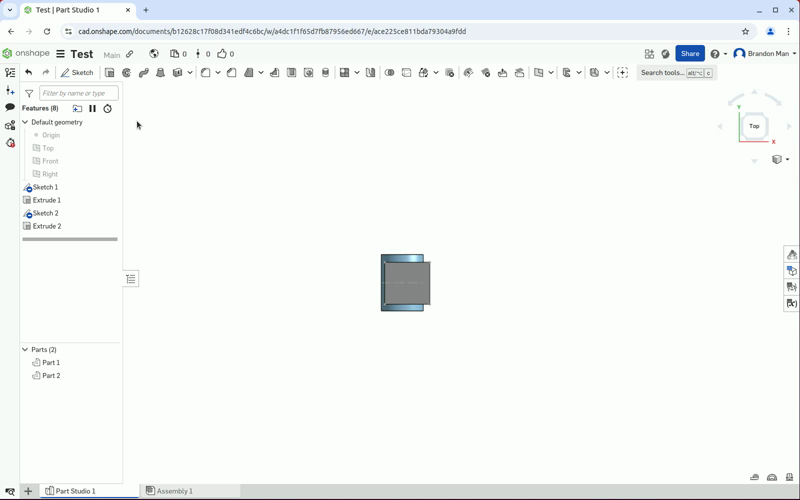
key(up, 3)
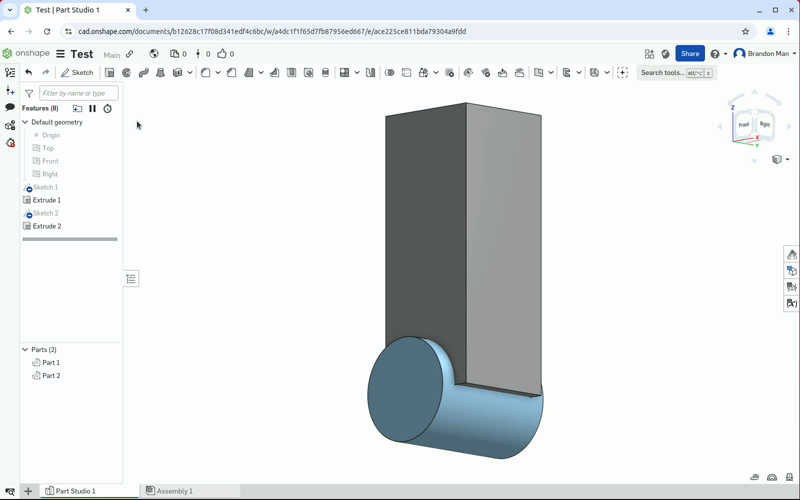
key(left, 3)
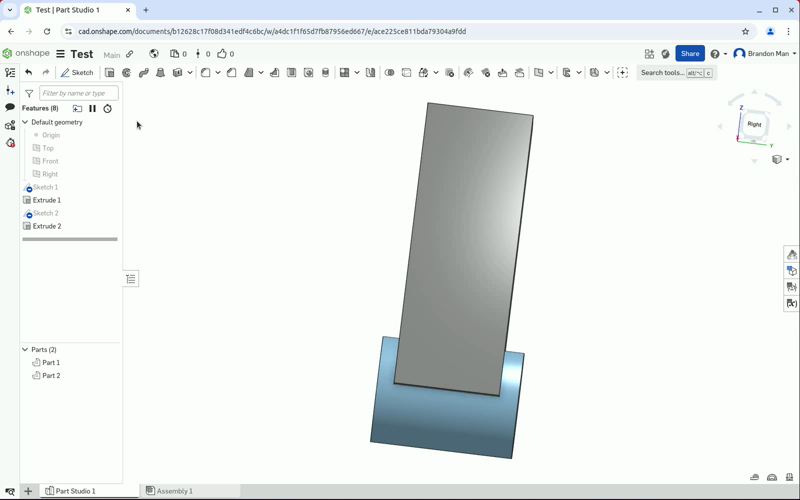
key(right, 3)
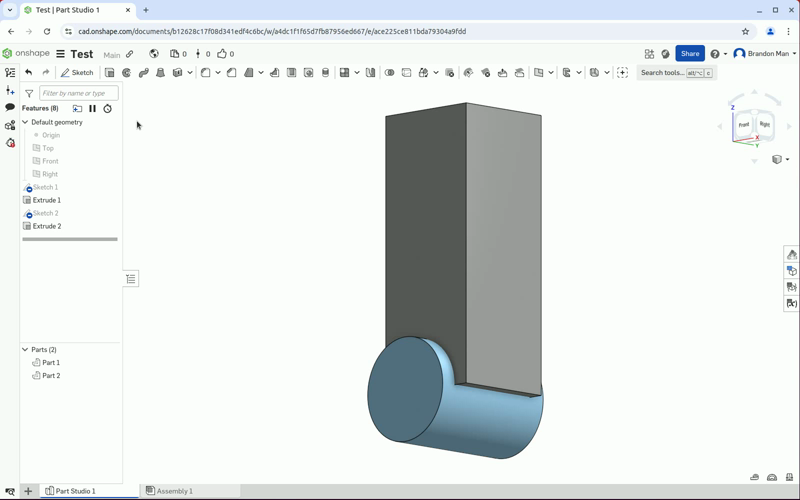
key(down, 3)
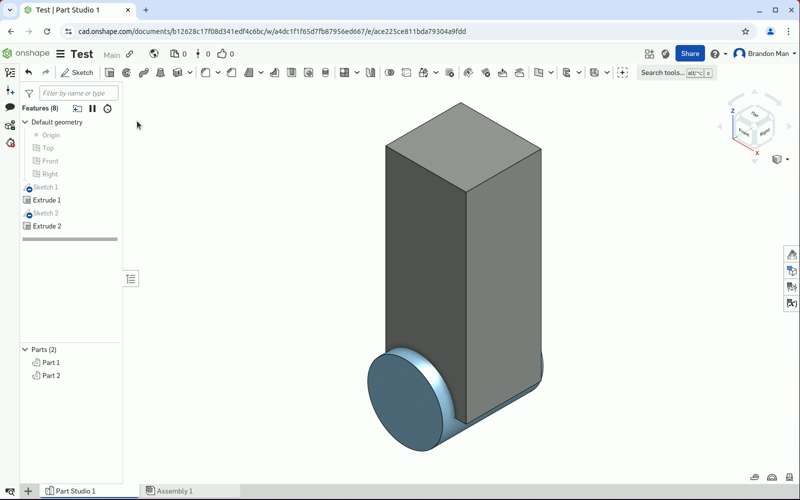
mouse_move(73, 189)
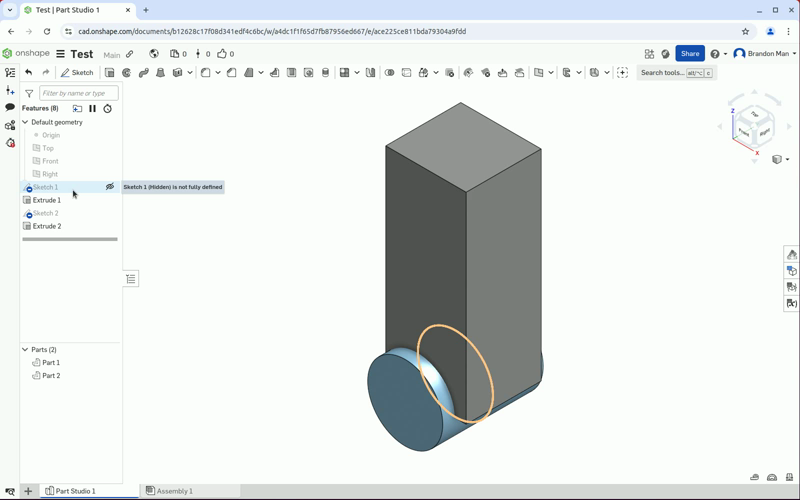
click(73, 189)